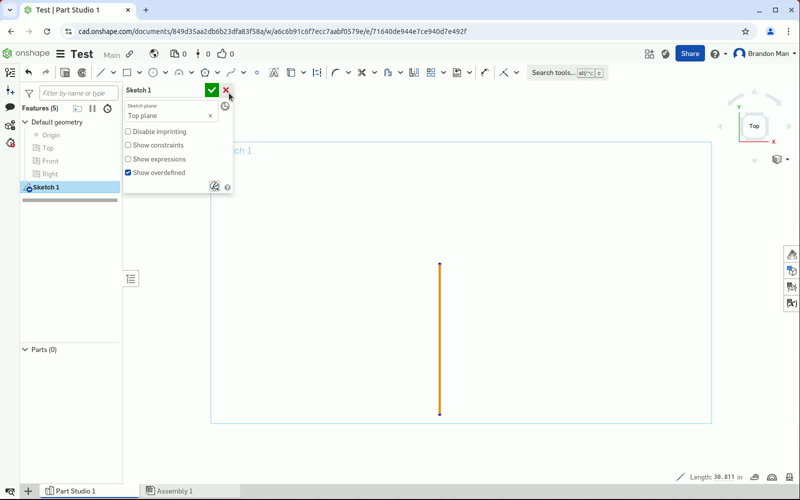
key(shift+h)
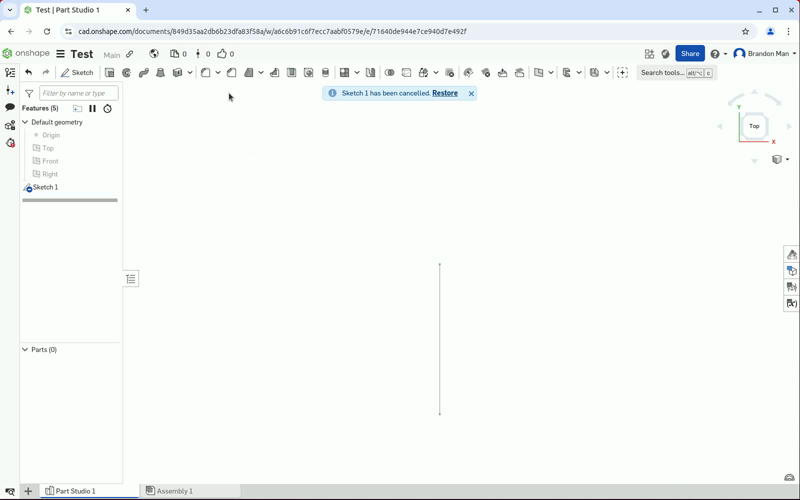
key(shift+s)
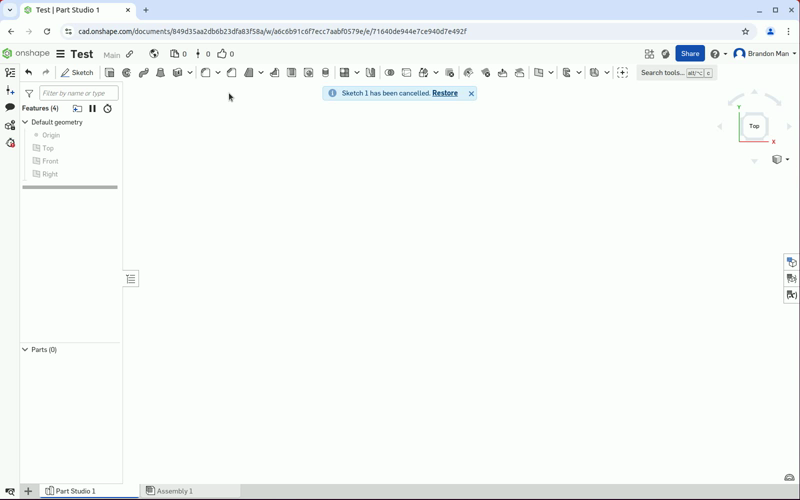
mouse_move(73, 150)
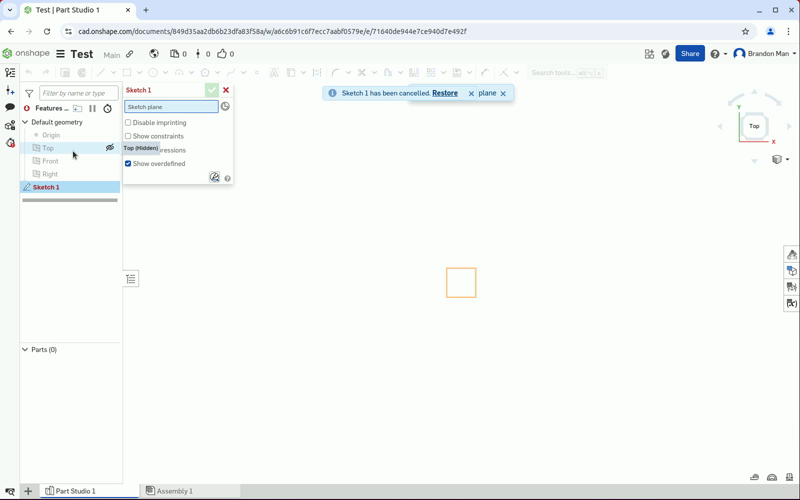
click(73, 150)
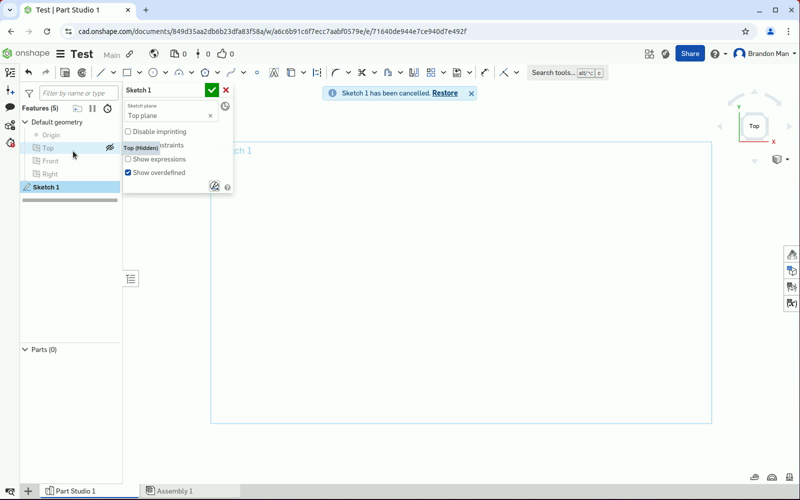
mouse_move(73, 352)
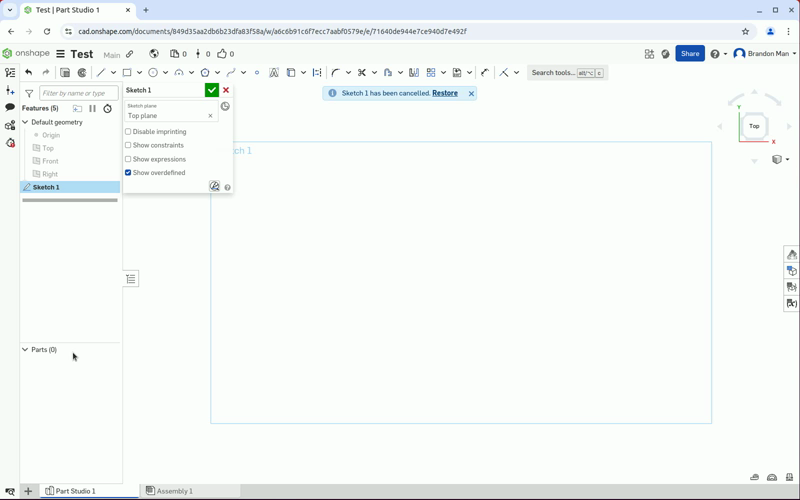
key(y)
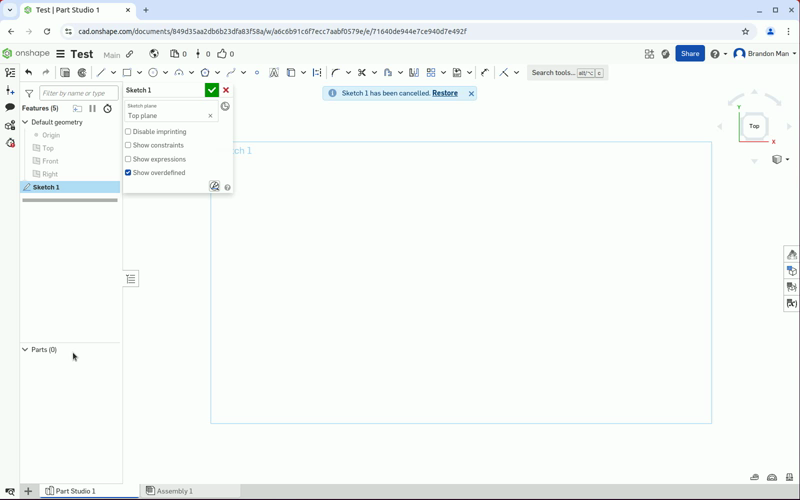
key(l)
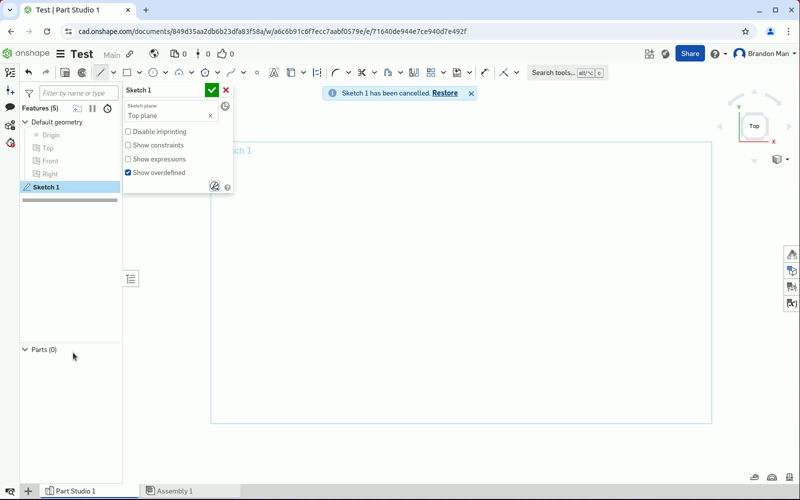
key_down(shift)
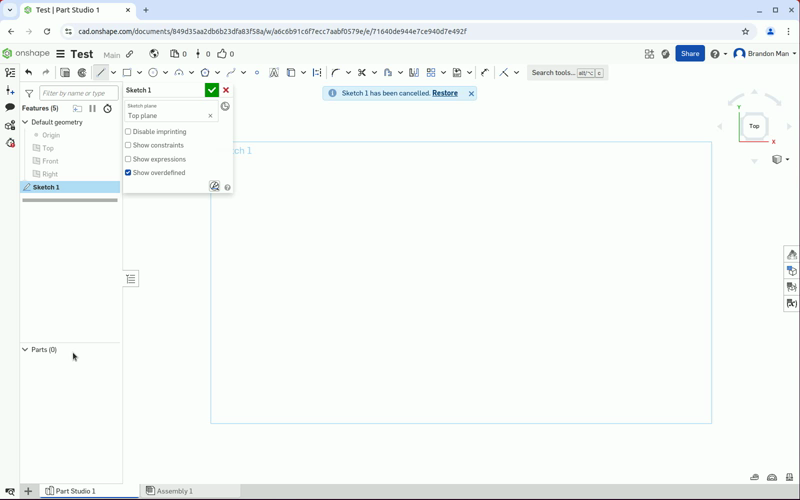
mouse_move(417, 287)
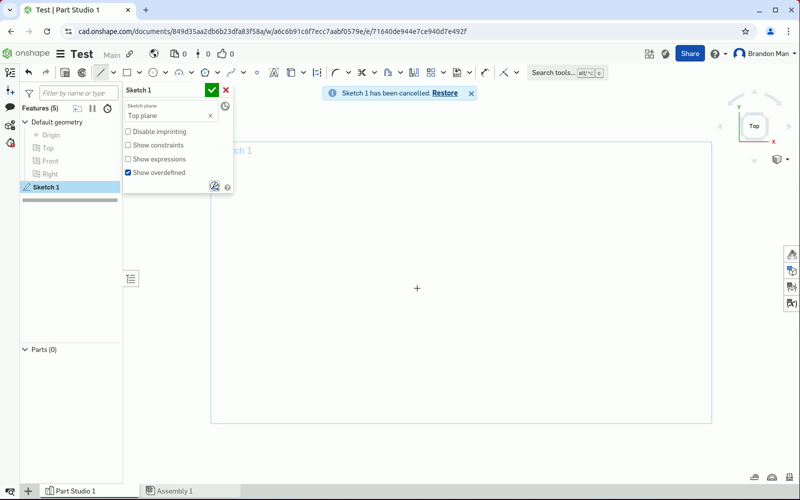
click(417, 287)
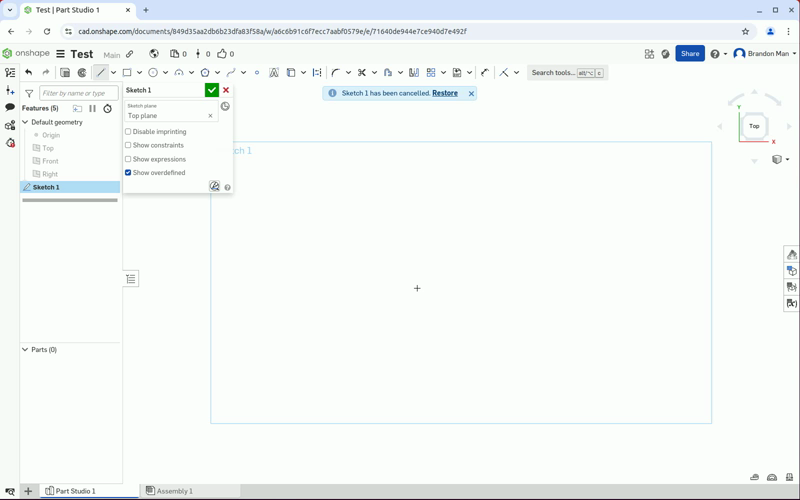
key_up(shift)
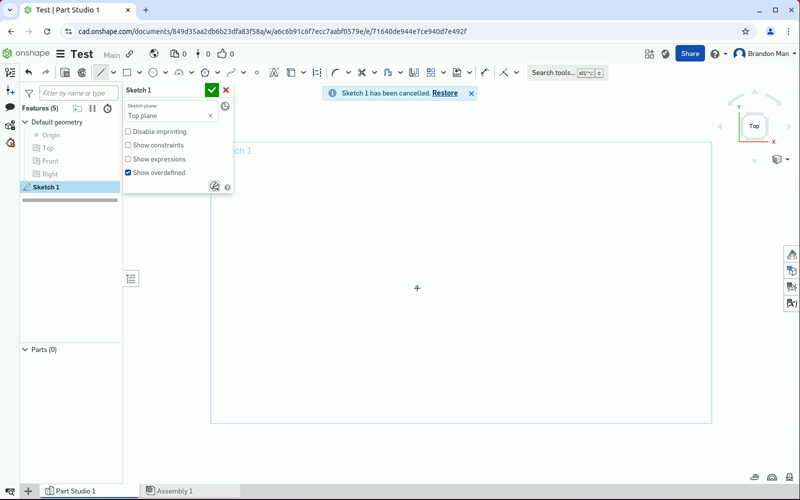
key_down(shift)
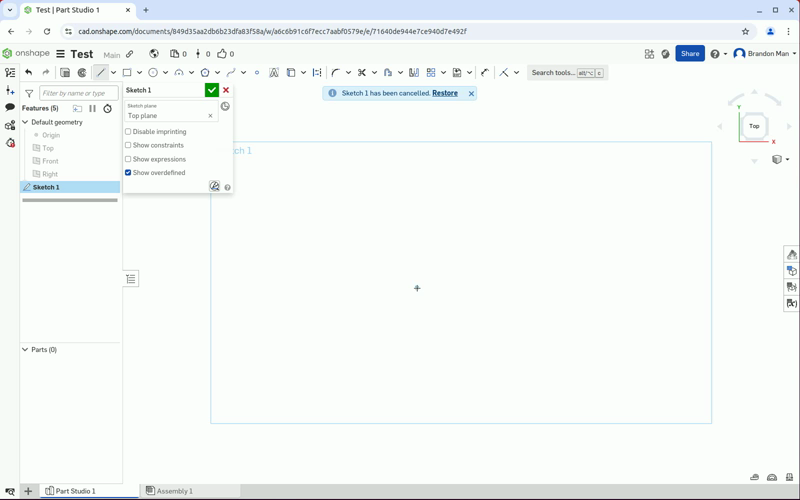
mouse_move(505, 287)
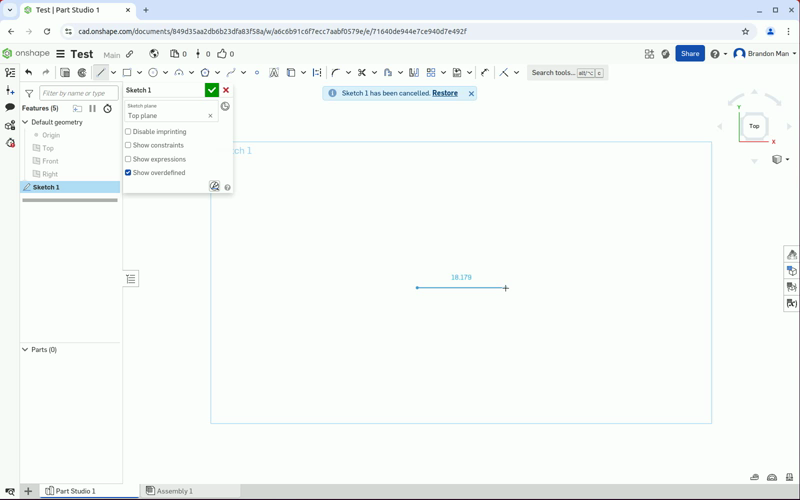
click(505, 287)
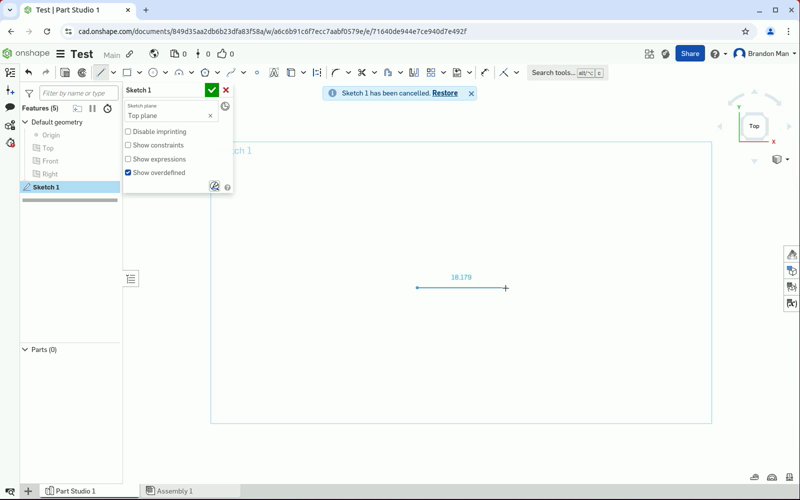
key_up(shift)
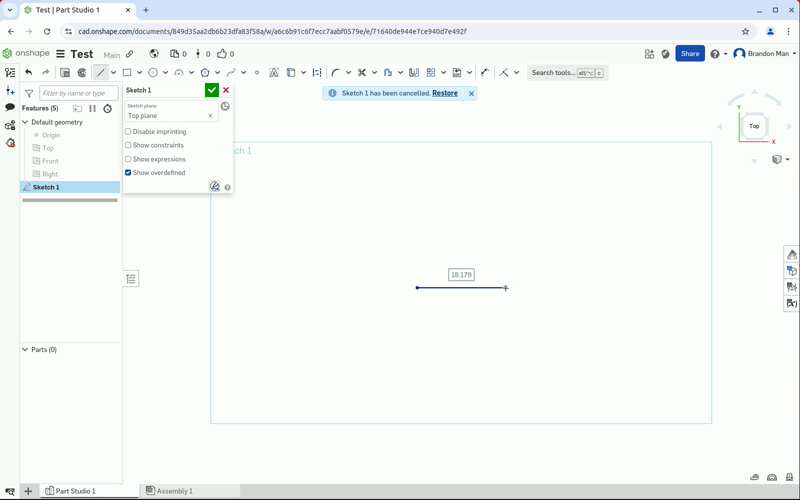
key_down(shift)
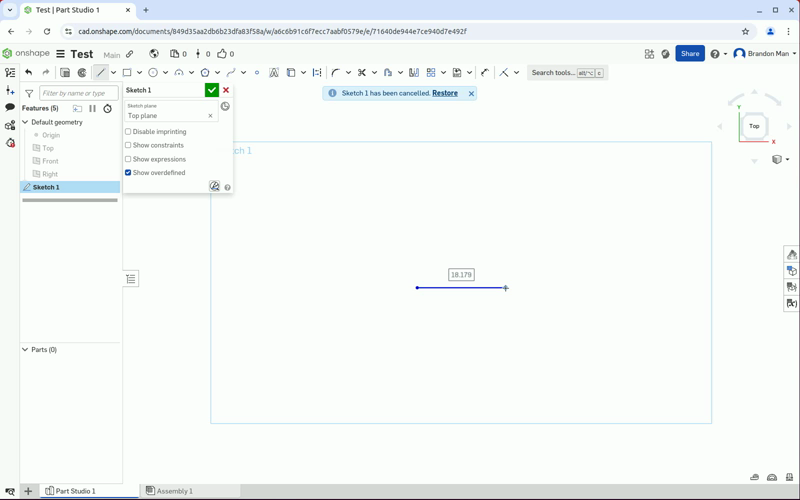
mouse_move(535, 287)
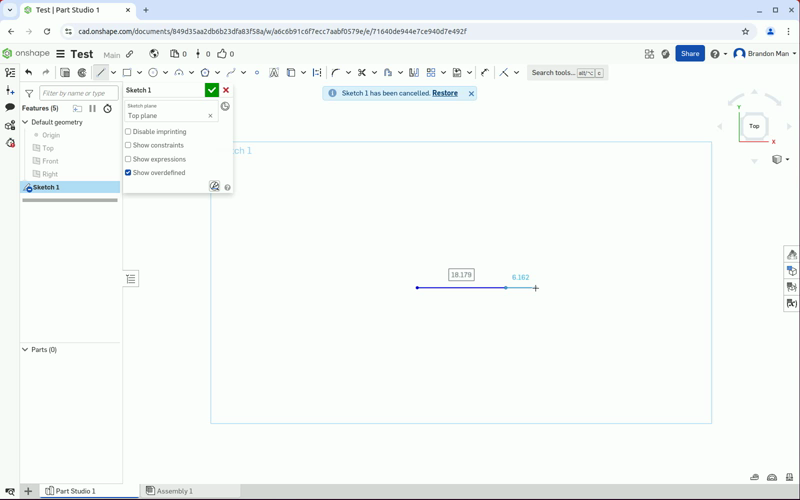
mouse_move(505, 230)
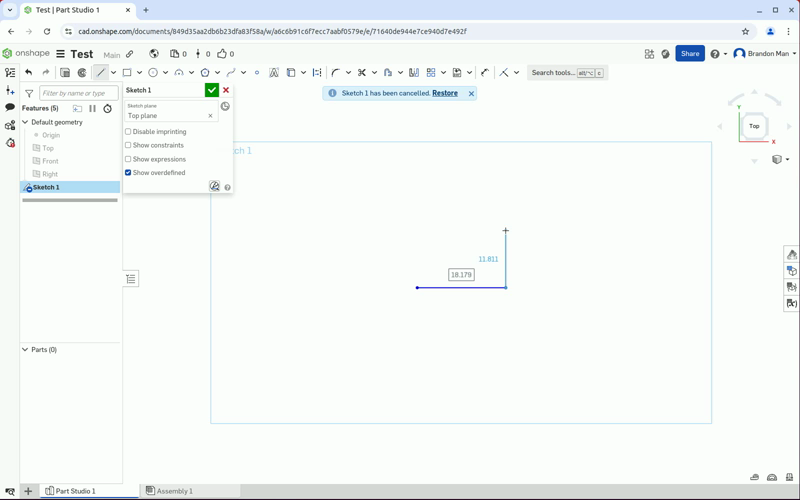
click(505, 230)
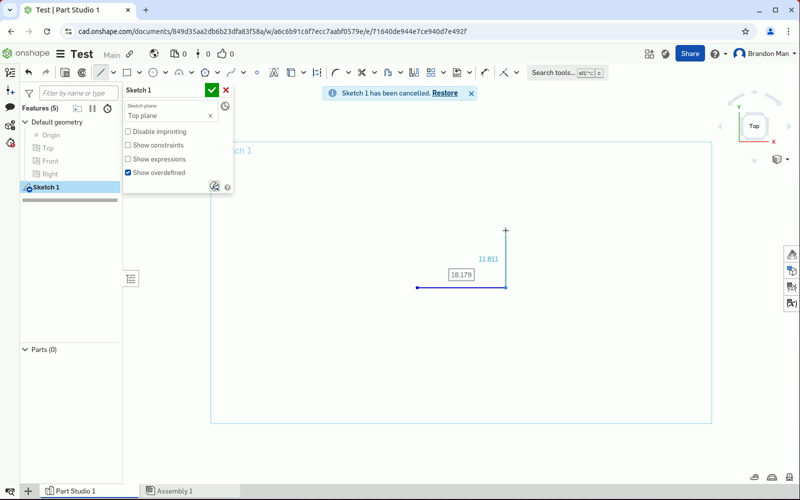
key_up(shift)
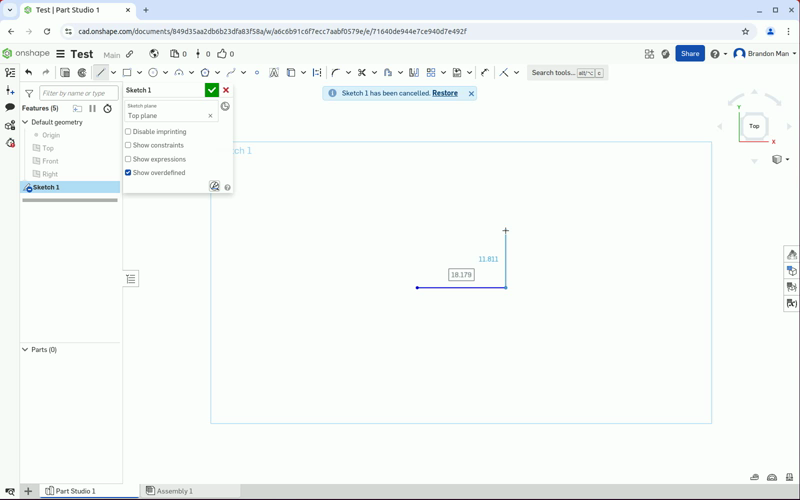
key_down(shift)
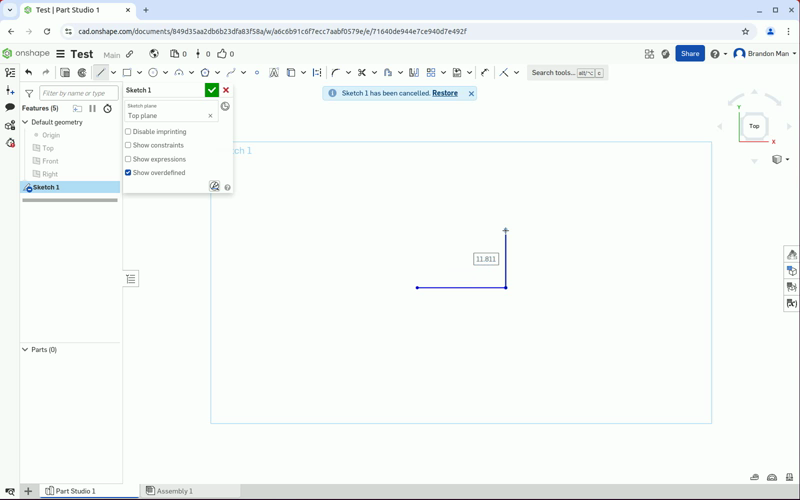
mouse_move(535, 230)
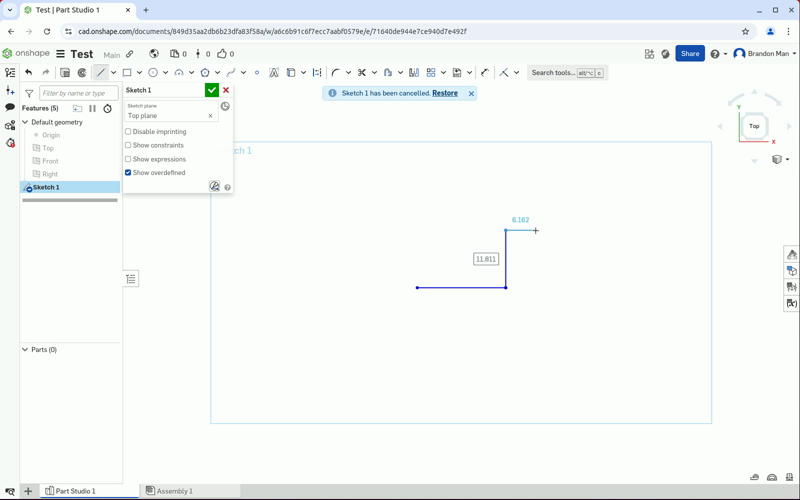
mouse_move(501, 230)
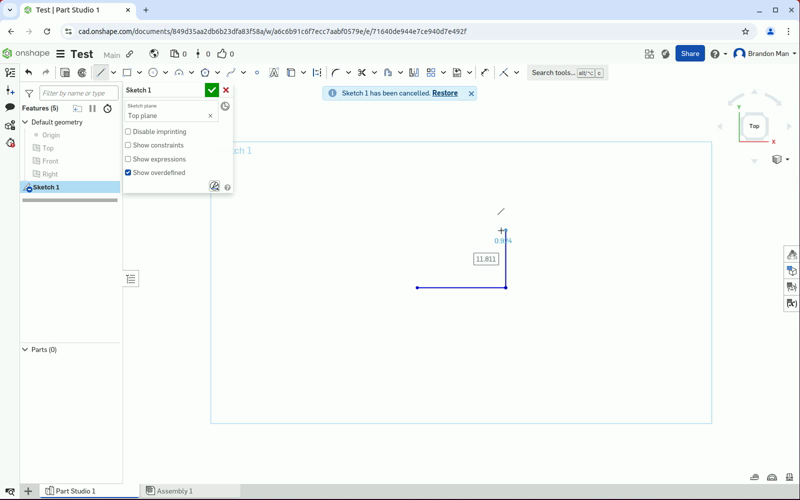
scroll(6)
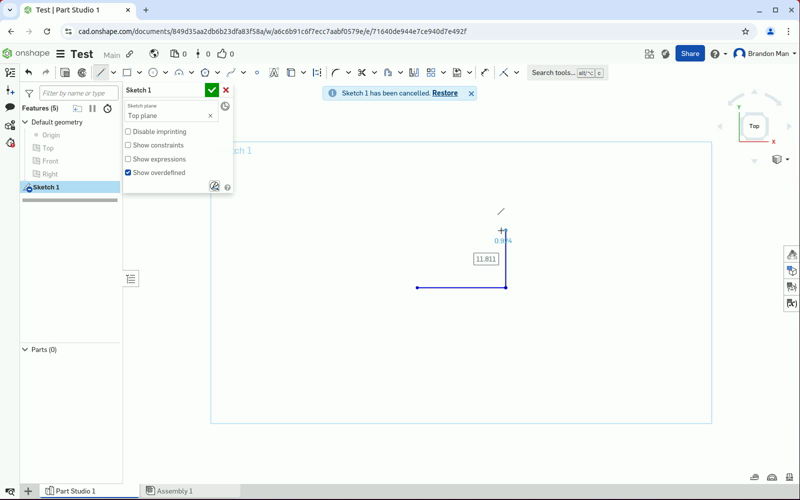
scroll(6)
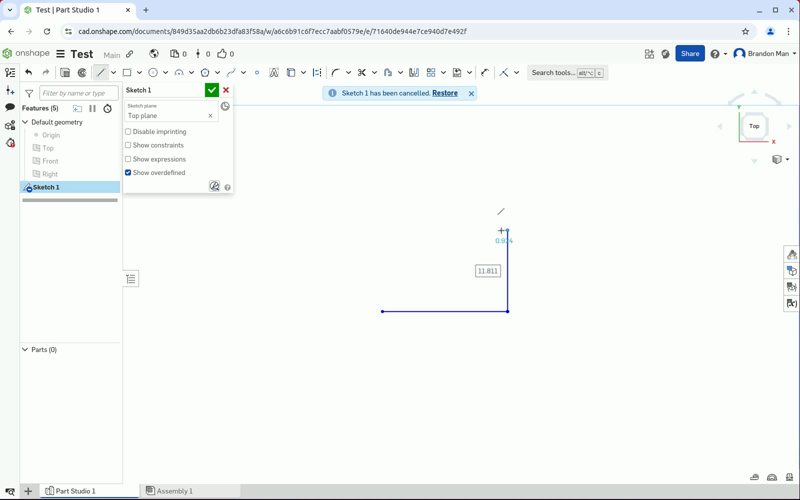
scroll(6)
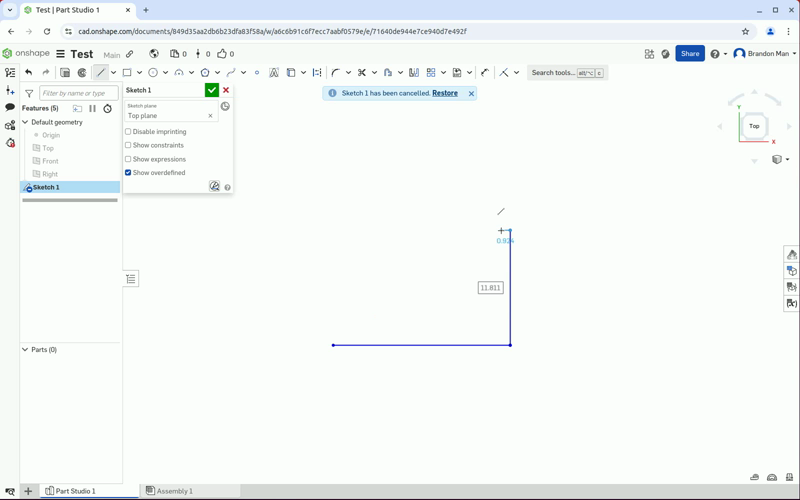
scroll(6)
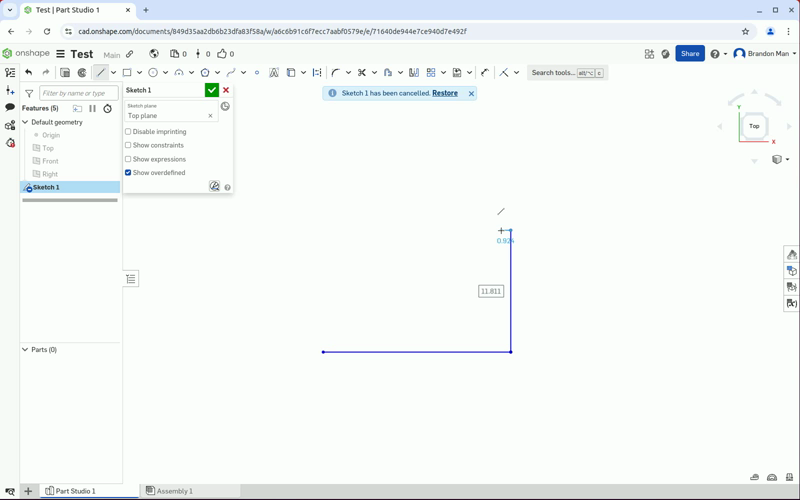
scroll(6)
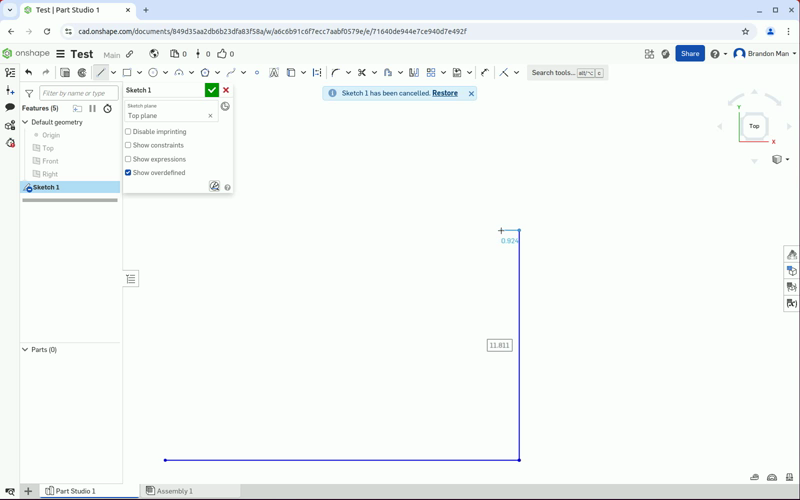
scroll(6)
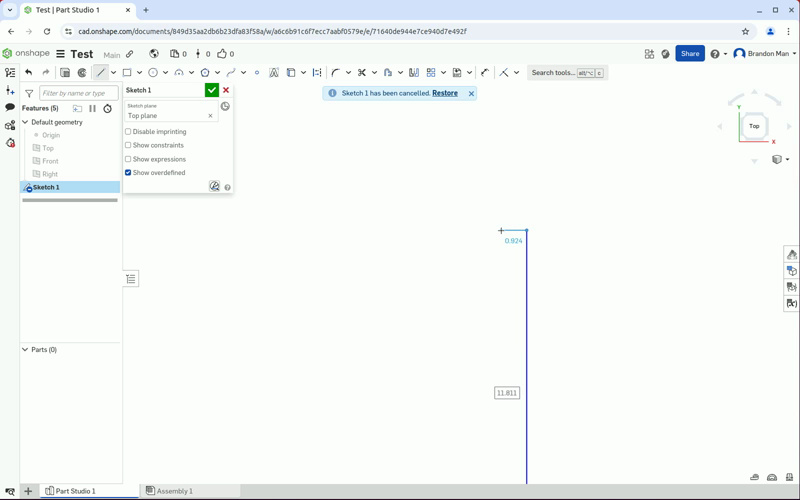
scroll(6)
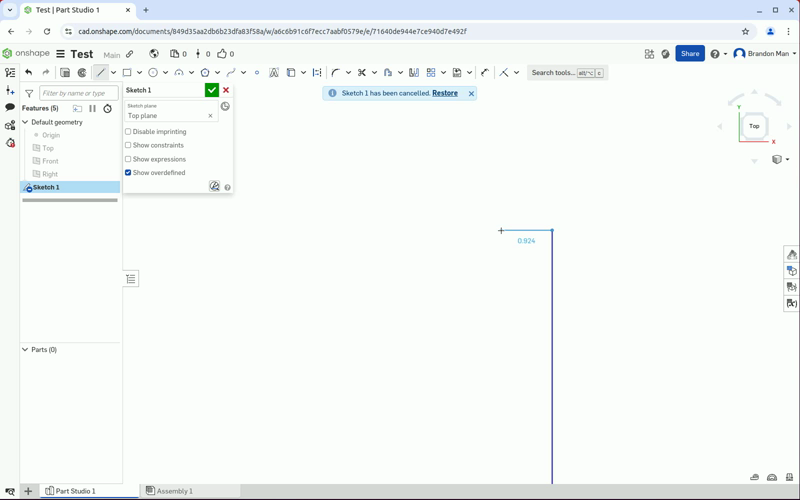
click(501, 230)
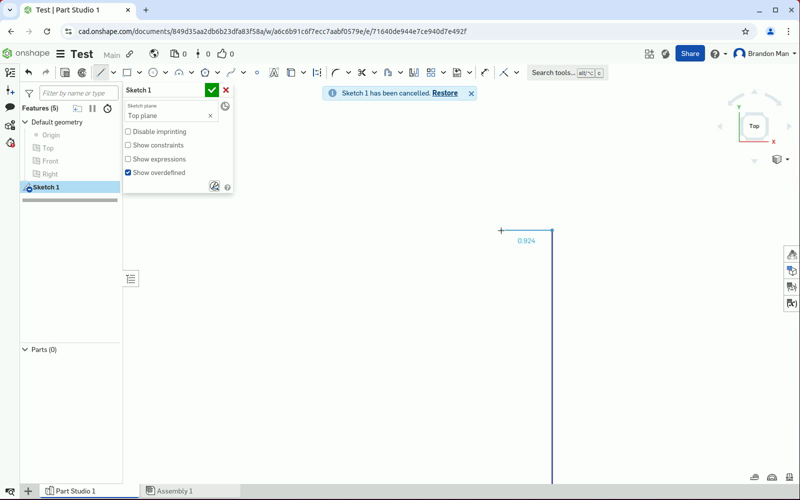
scroll(-6)
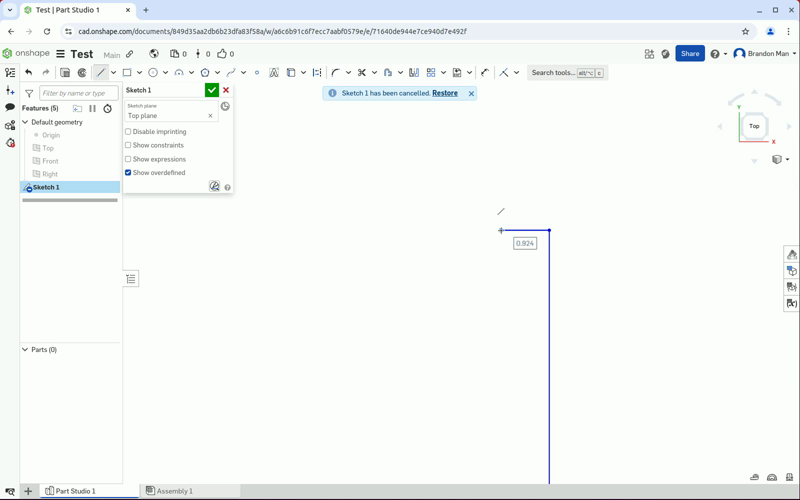
scroll(-6)
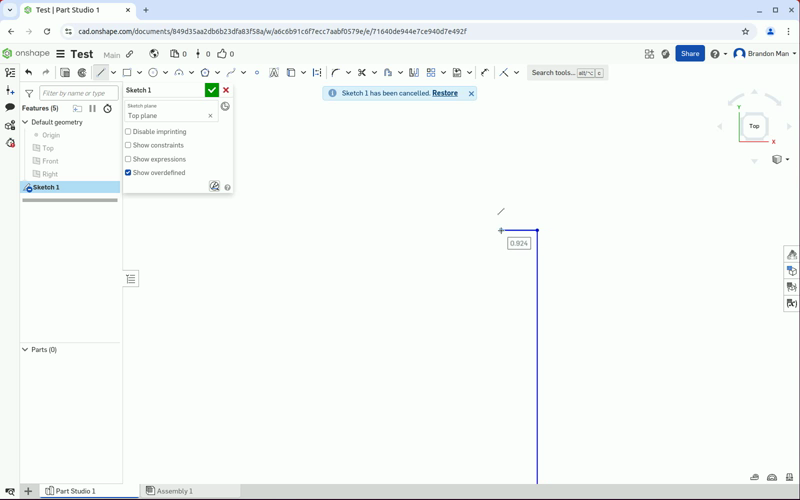
scroll(-6)
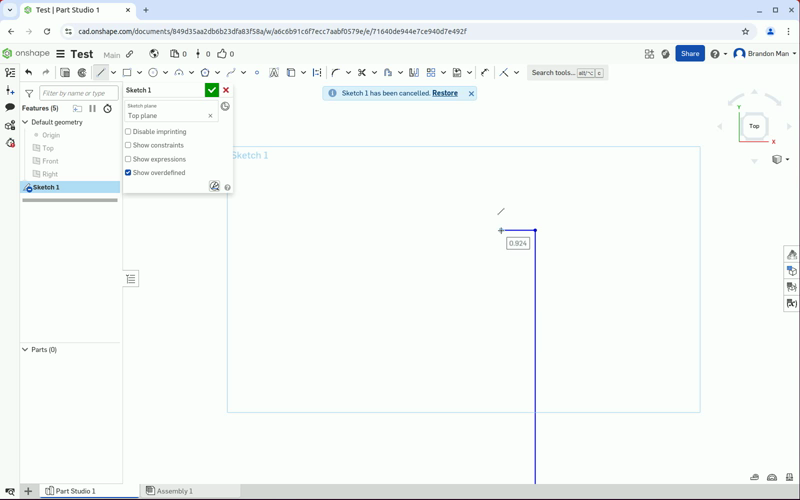
scroll(-6)
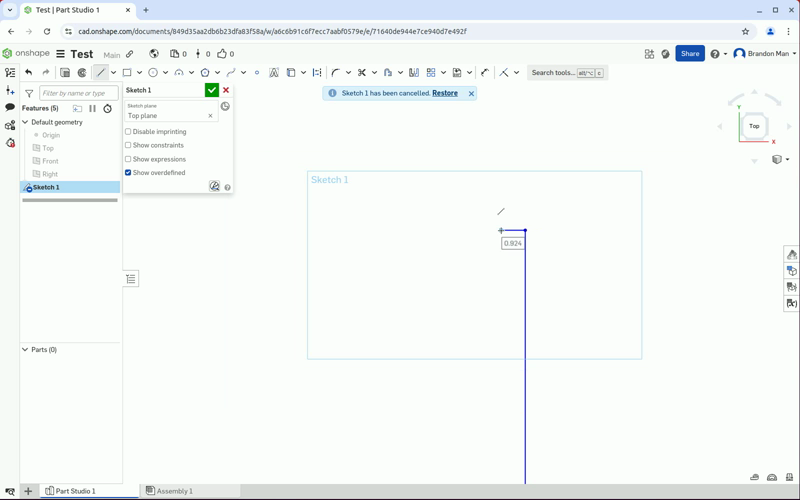
scroll(-6)
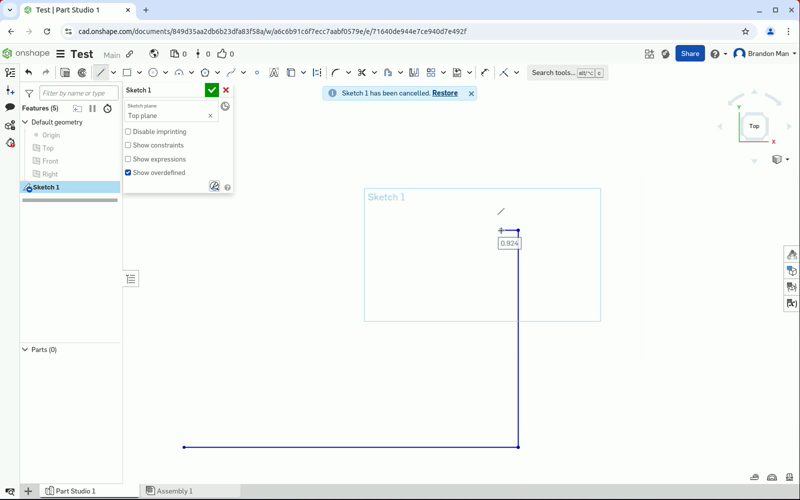
scroll(-6)
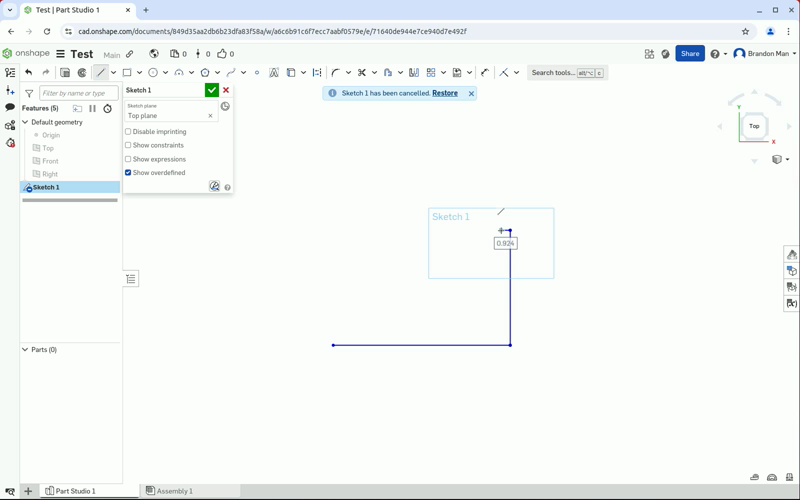
scroll(-6)
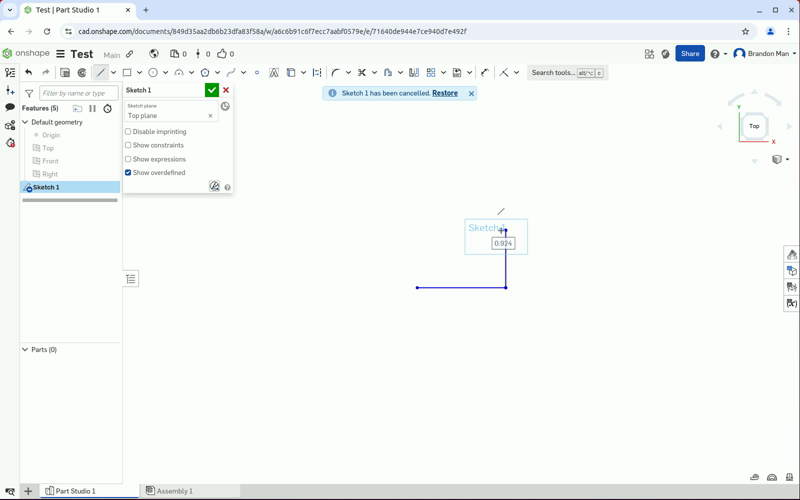
key_up(shift)
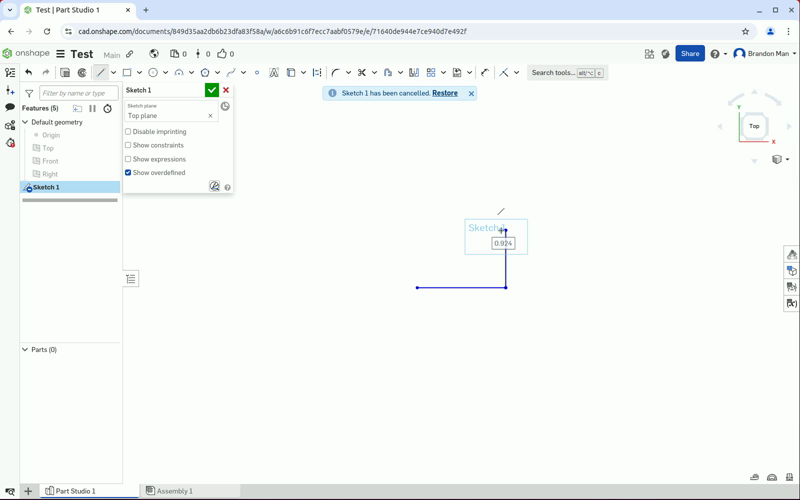
key_down(shift)
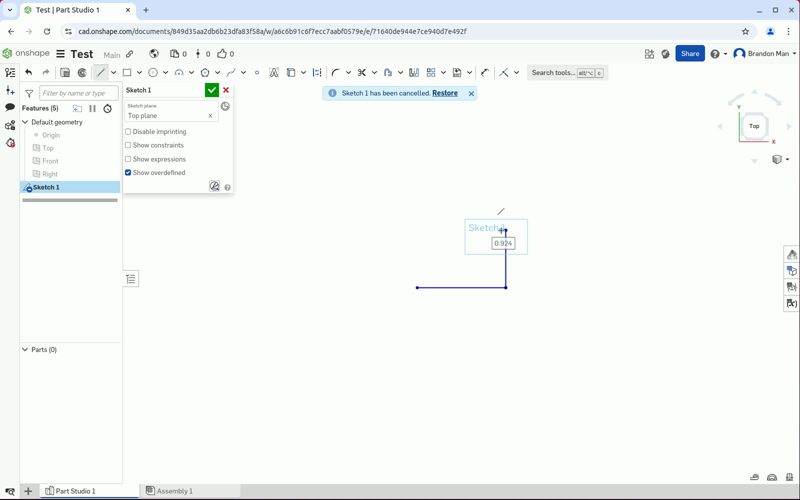
mouse_move(531, 230)
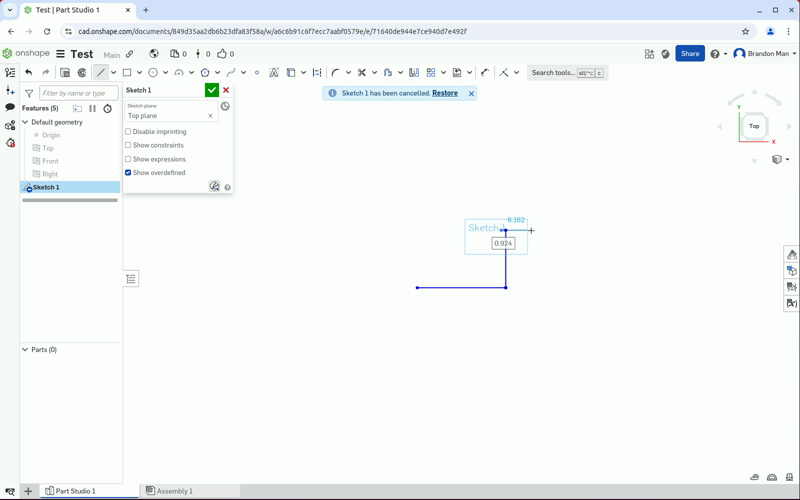
mouse_move(501, 282)
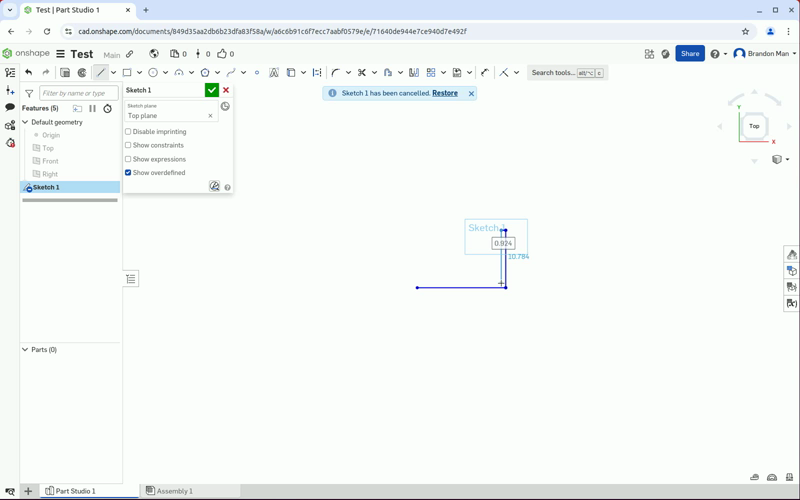
click(501, 282)
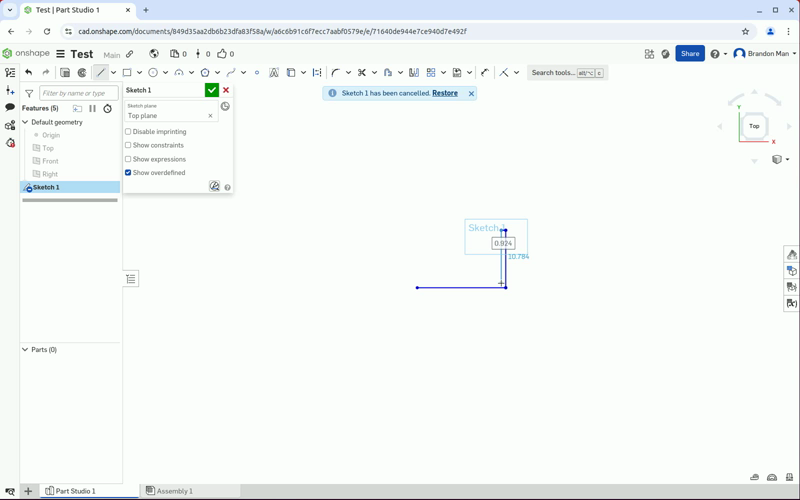
key_up(shift)
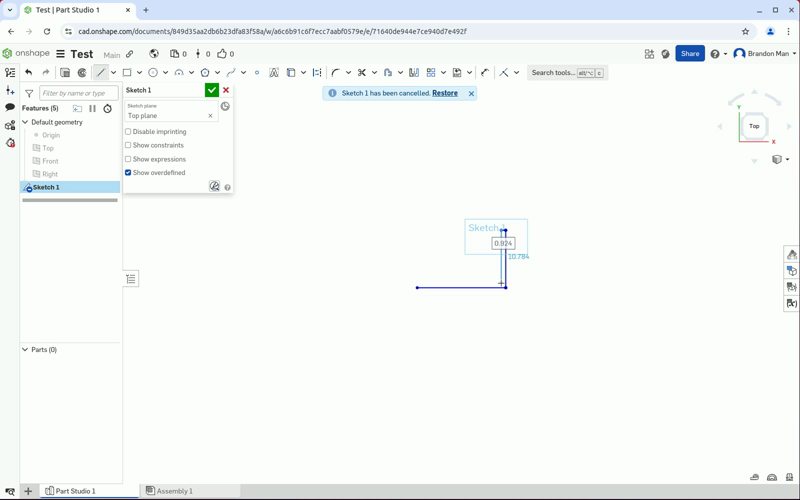
key_down(shift)
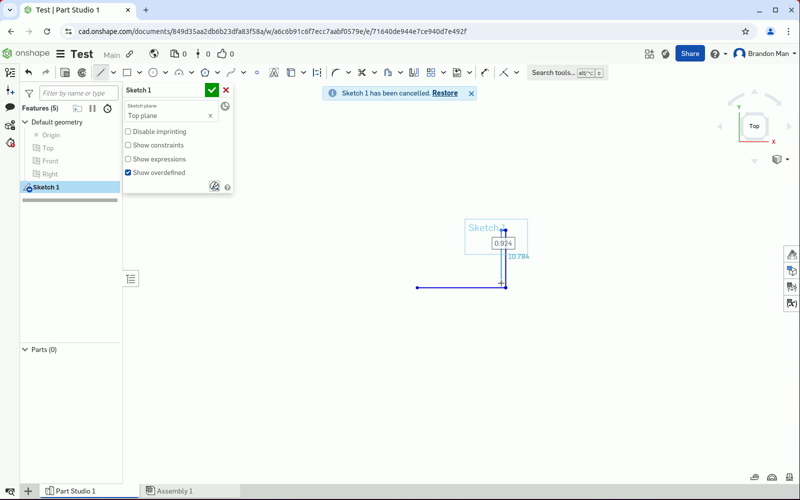
mouse_move(422, 282)
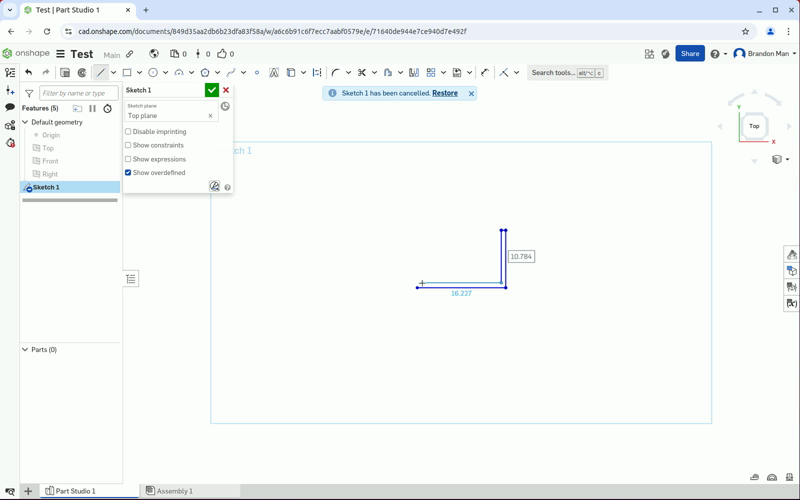
click(422, 282)
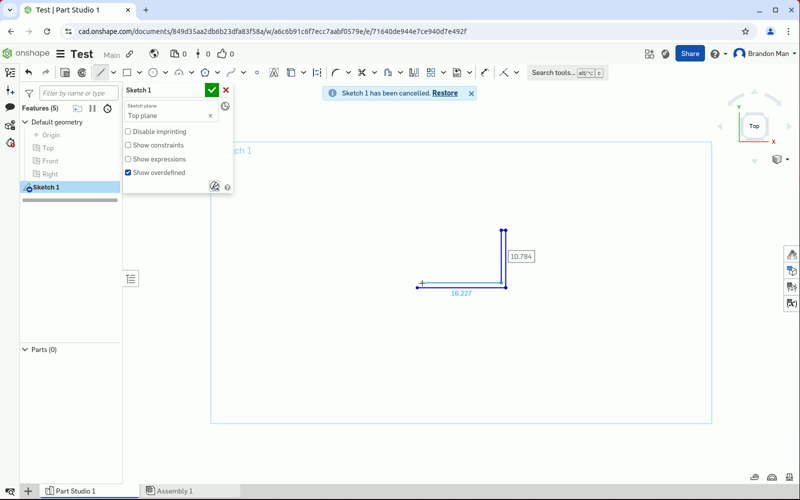
key_up(shift)
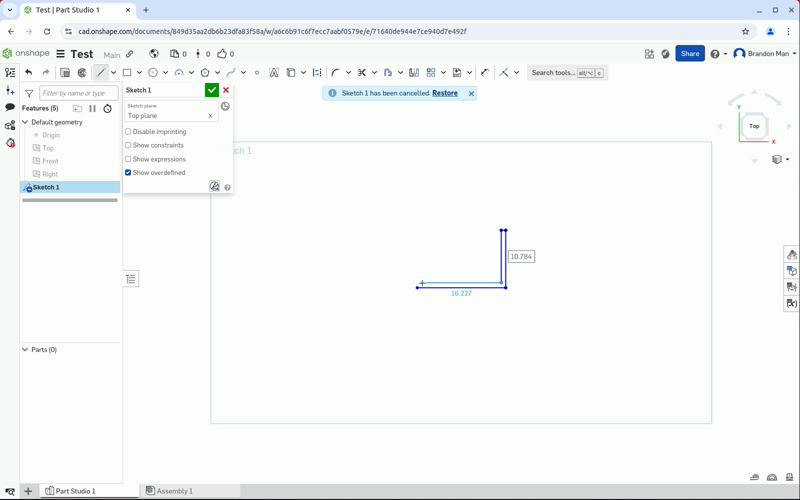
key_down(shift)
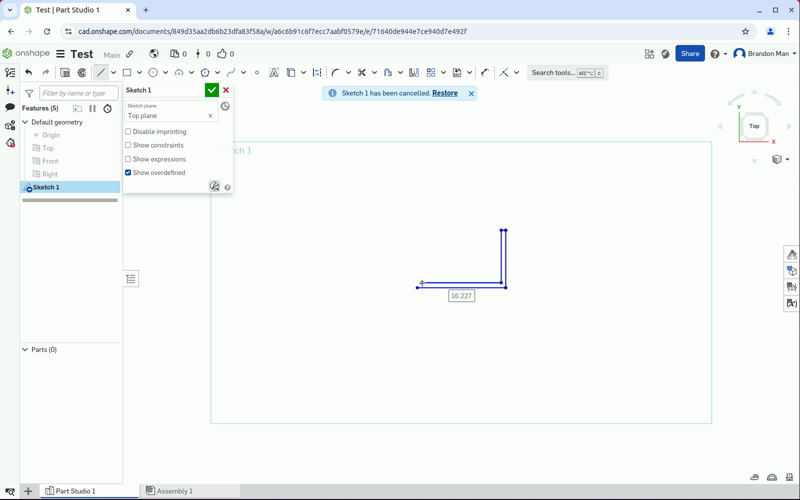
mouse_move(452, 282)
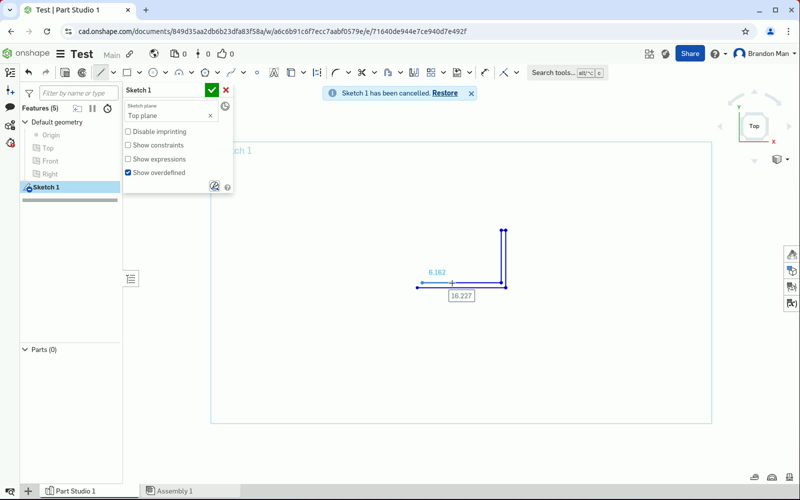
mouse_move(422, 229)
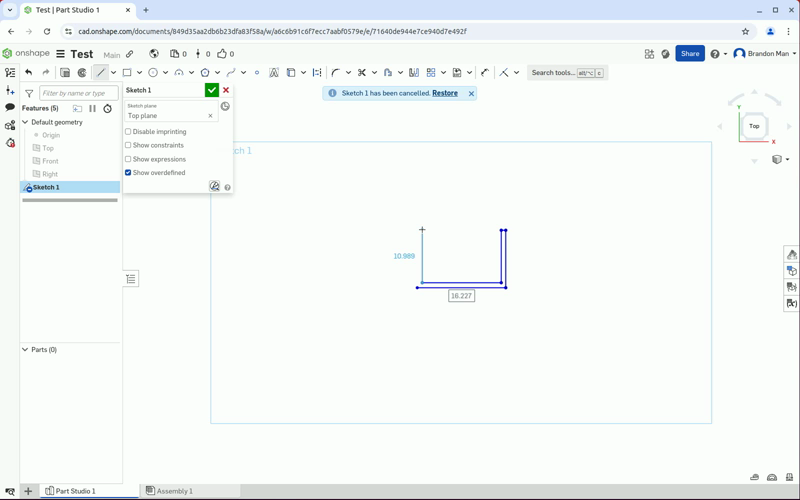
click(422, 229)
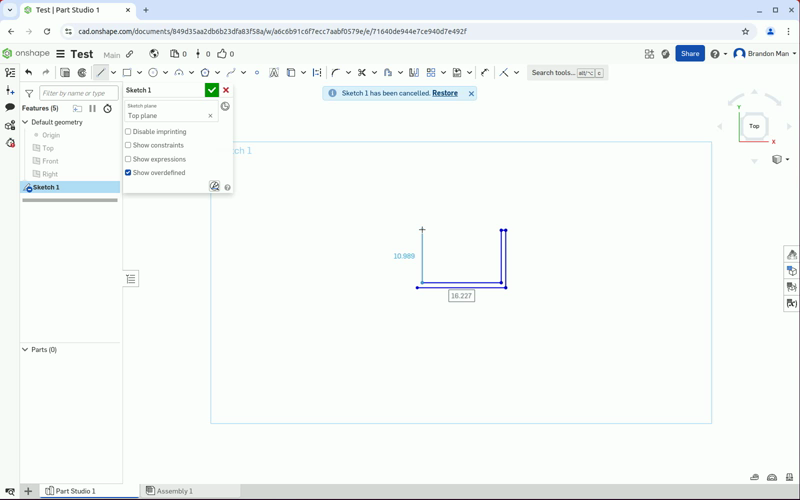
key_up(shift)
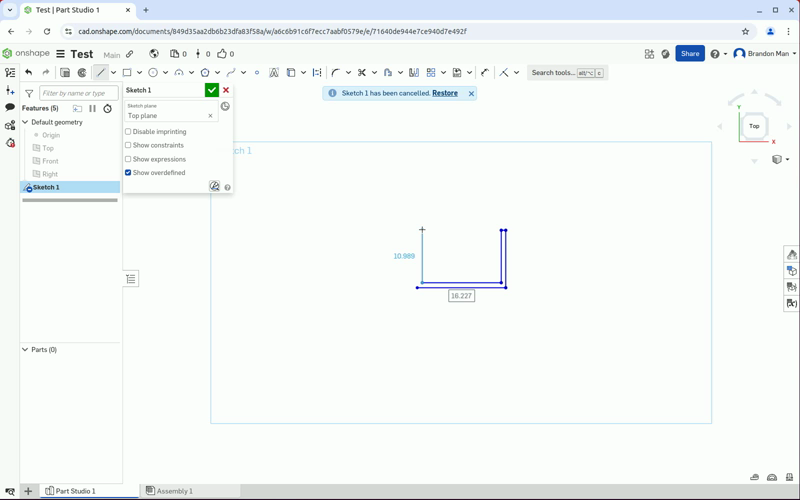
key_down(shift)
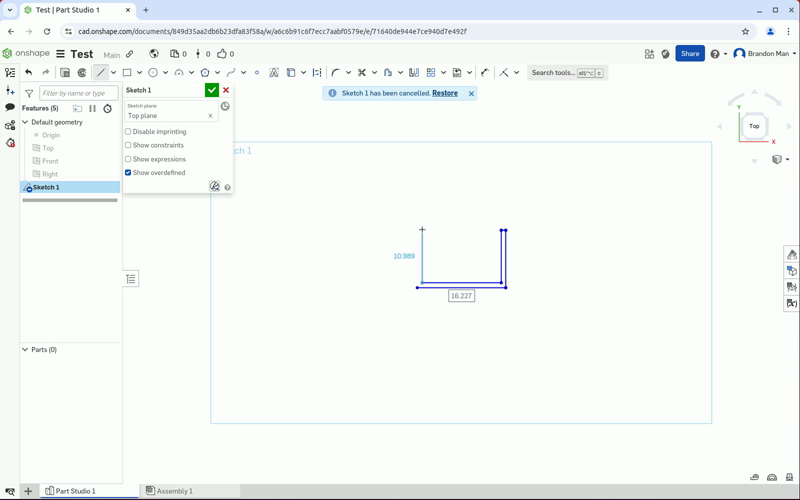
mouse_move(452, 229)
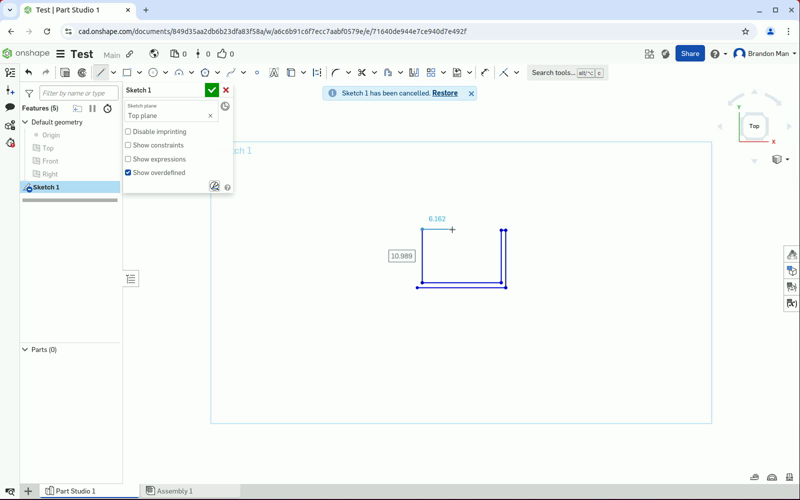
mouse_move(417, 229)
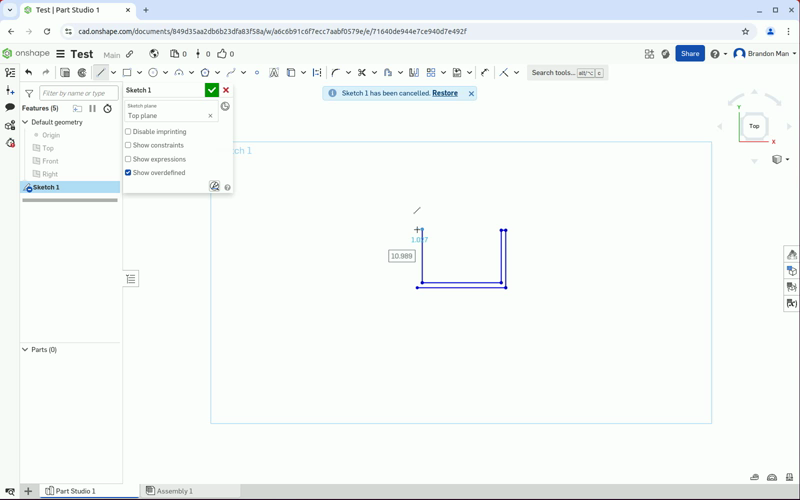
scroll(6)
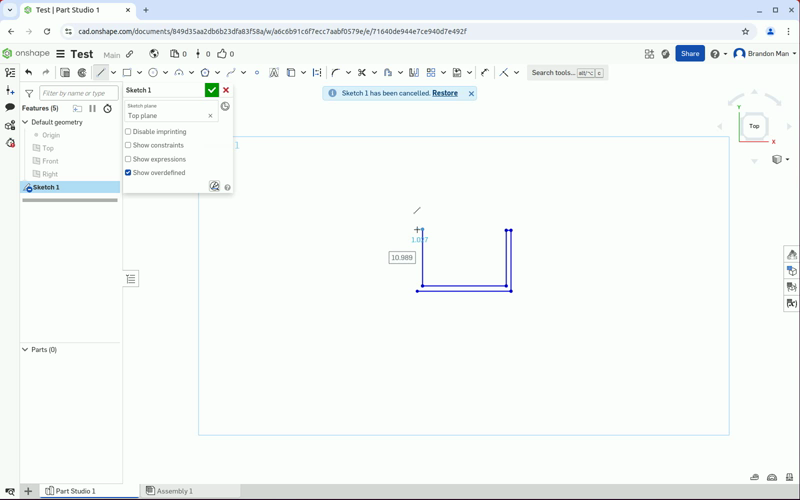
scroll(6)
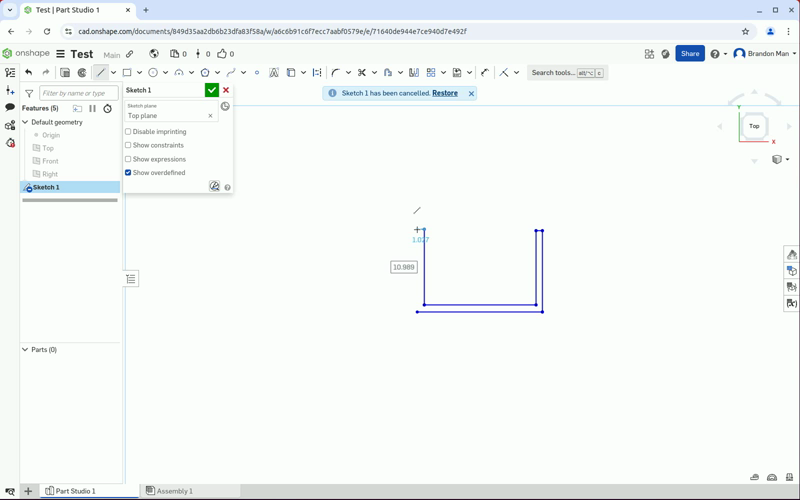
scroll(6)
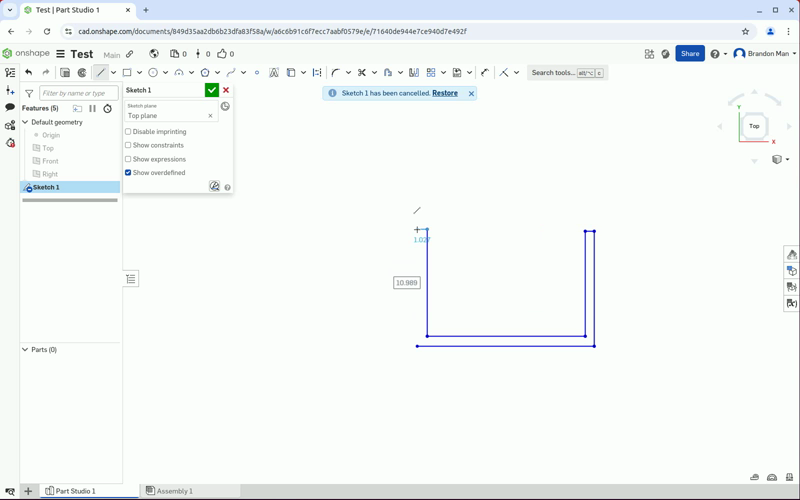
scroll(6)
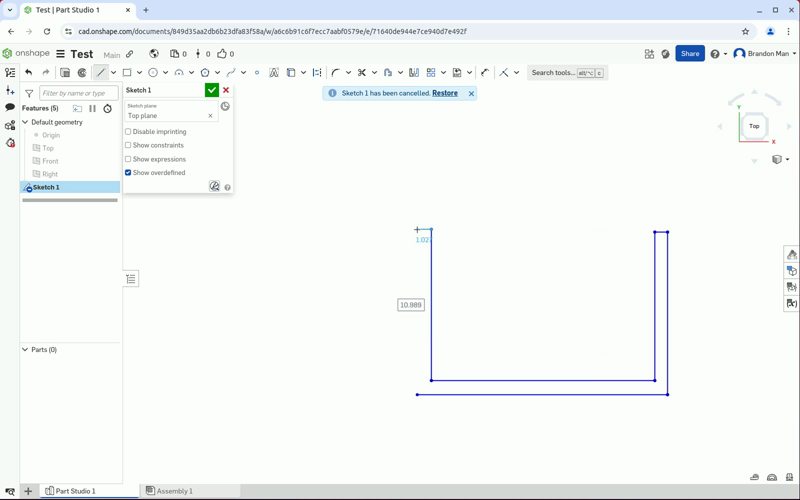
scroll(6)
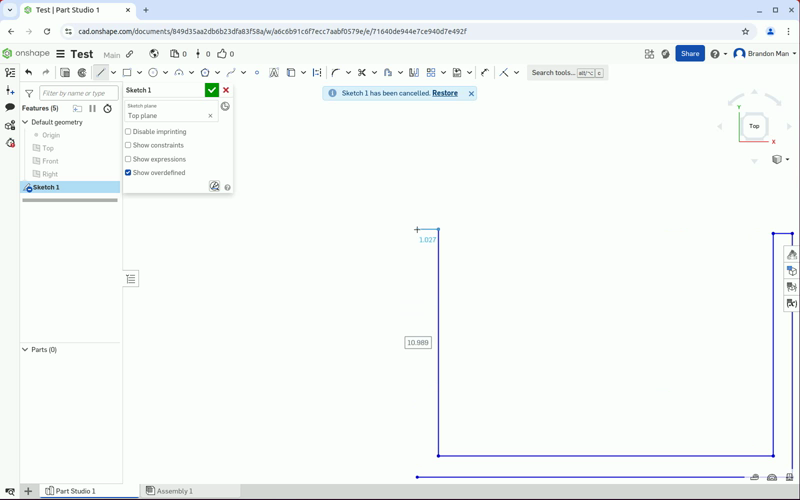
scroll(6)
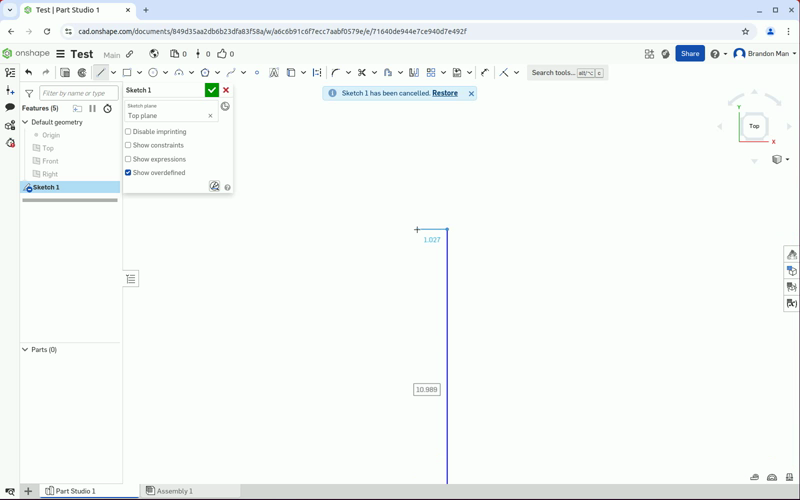
scroll(6)
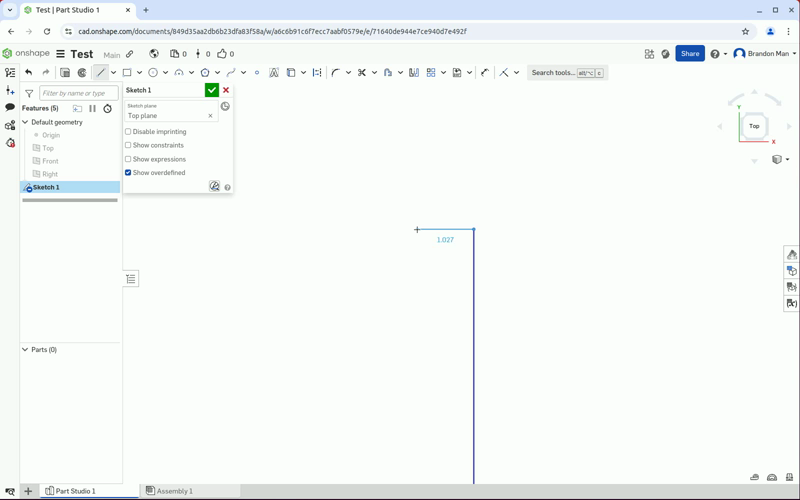
click(417, 229)
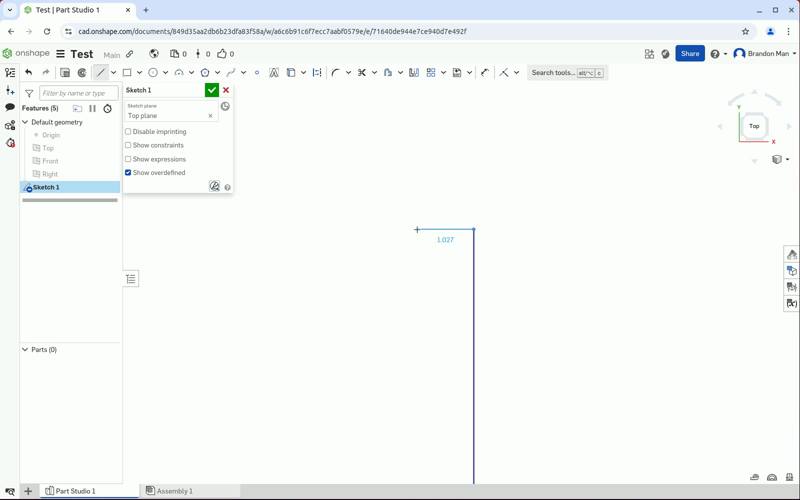
scroll(-6)
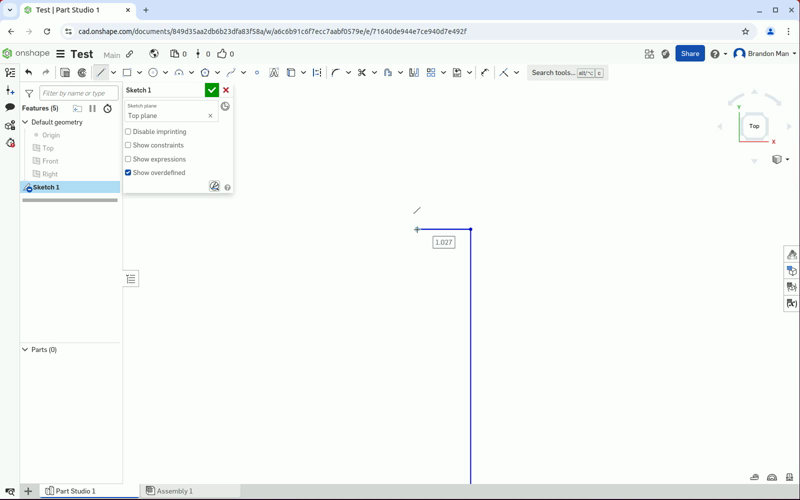
scroll(-6)
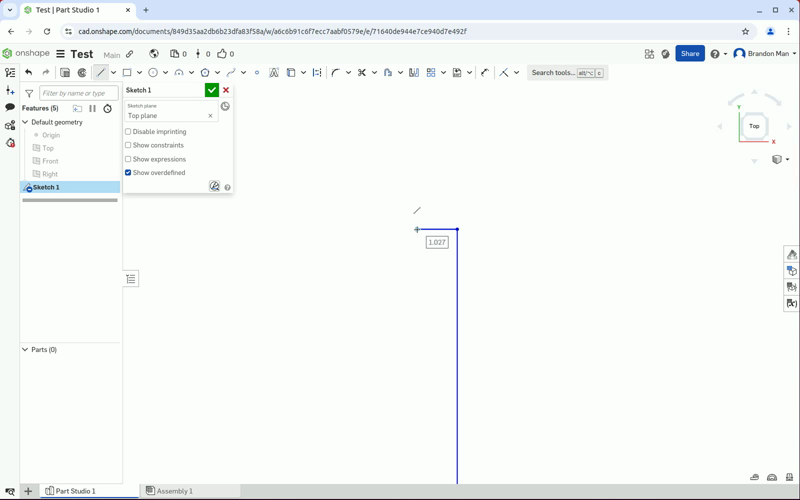
scroll(-6)
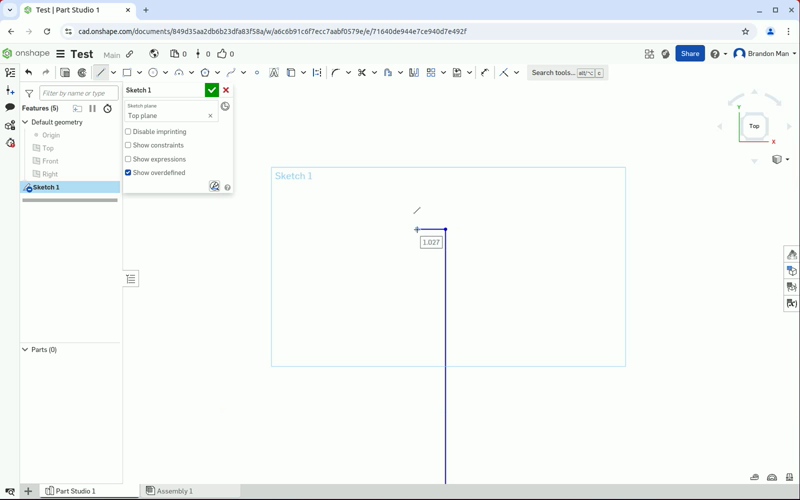
scroll(-6)
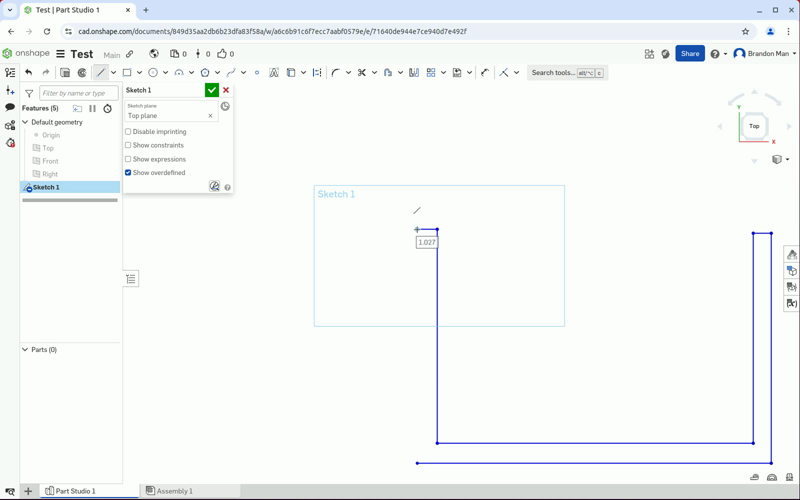
scroll(-6)
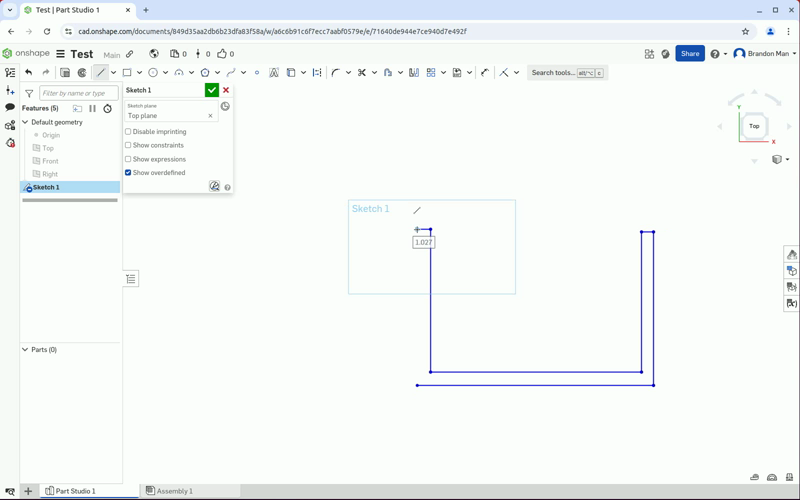
scroll(-6)
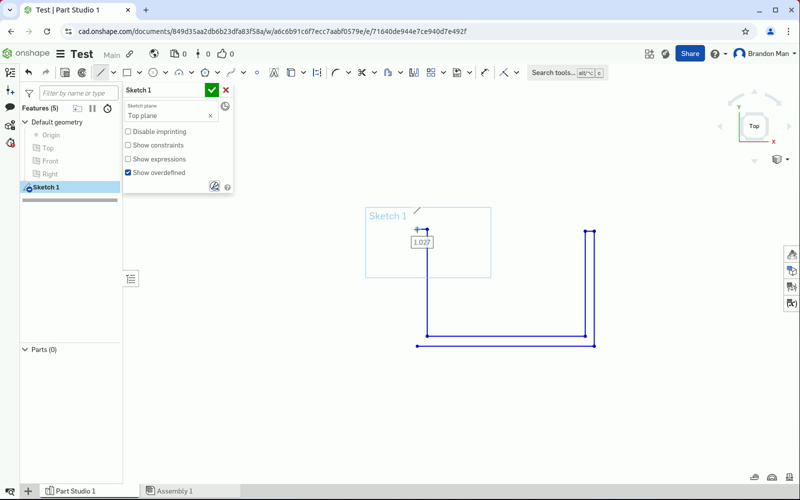
scroll(-6)
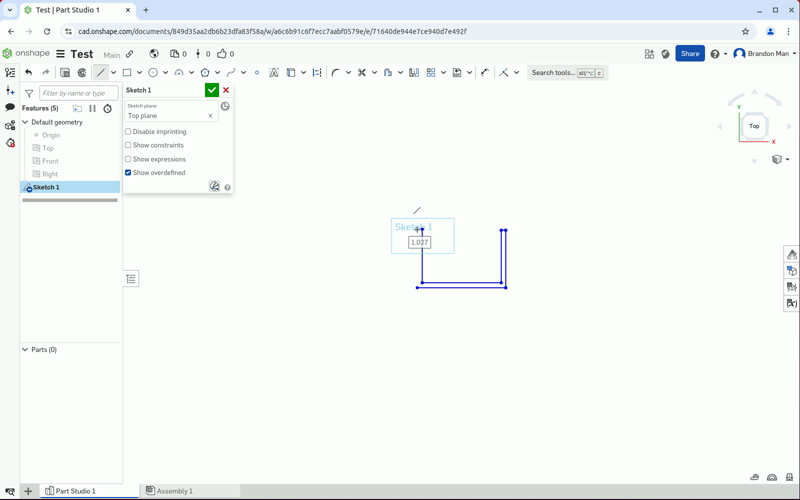
key_up(shift)
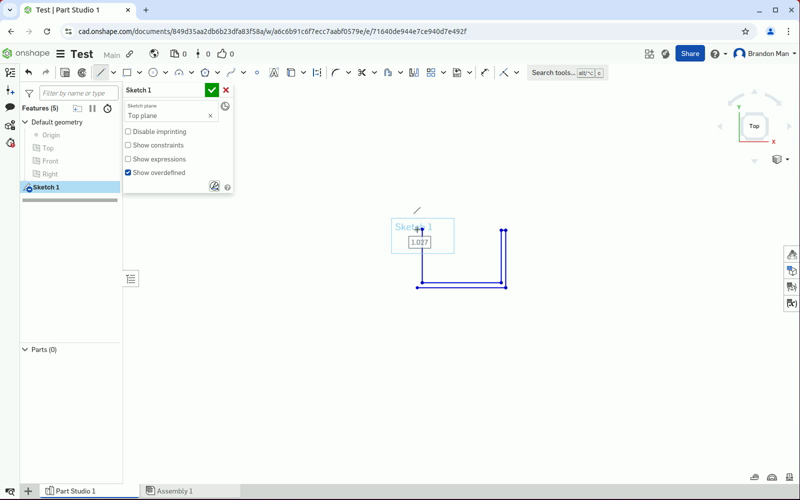
mouse_move(447, 229)
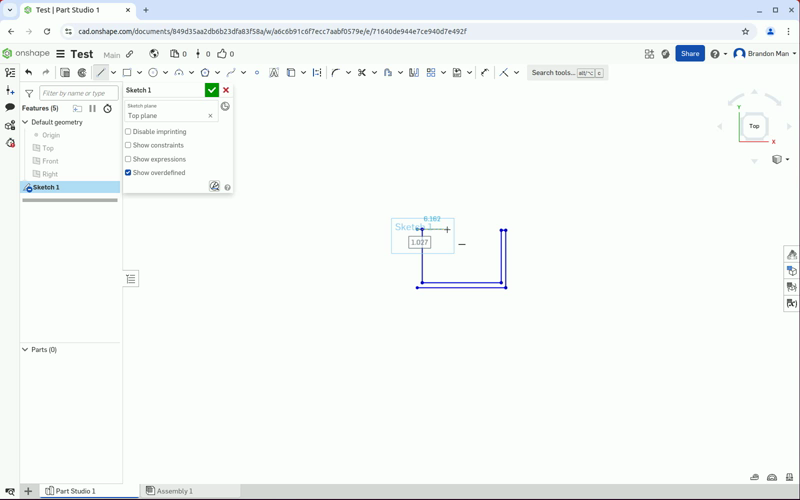
key_down(shift)
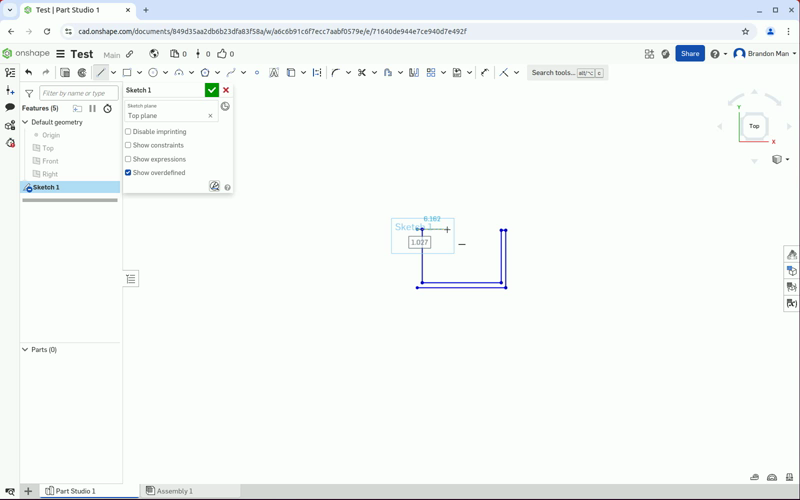
mouse_move(417, 287)
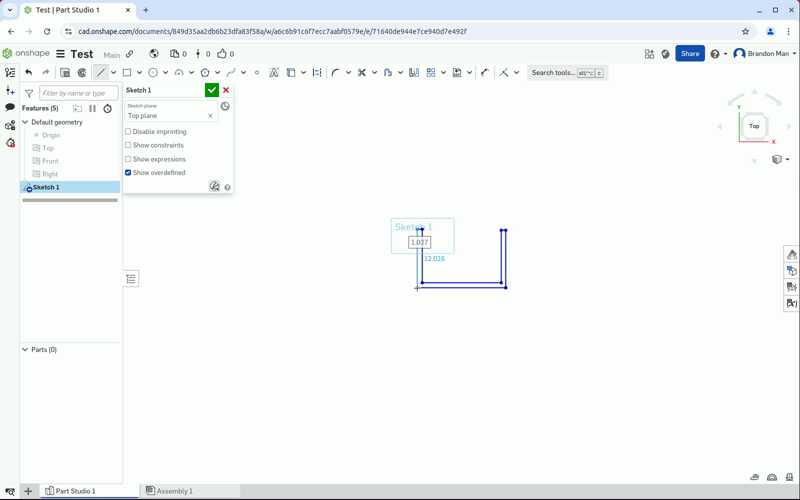
key_up(shift)
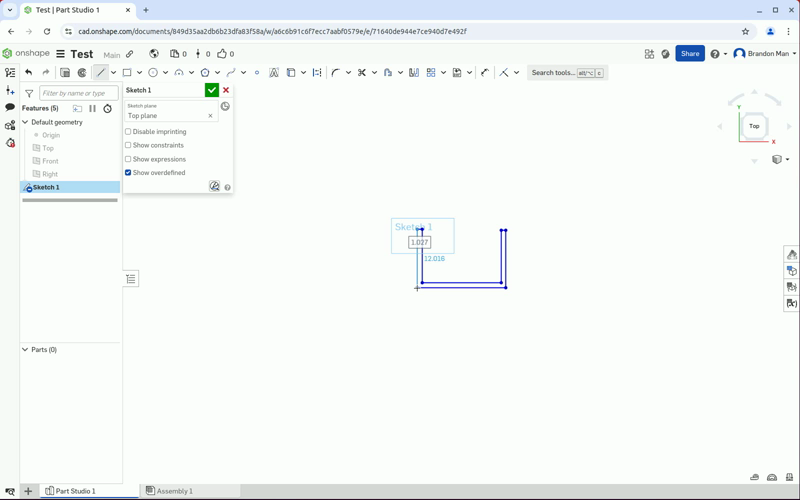
click(417, 287)
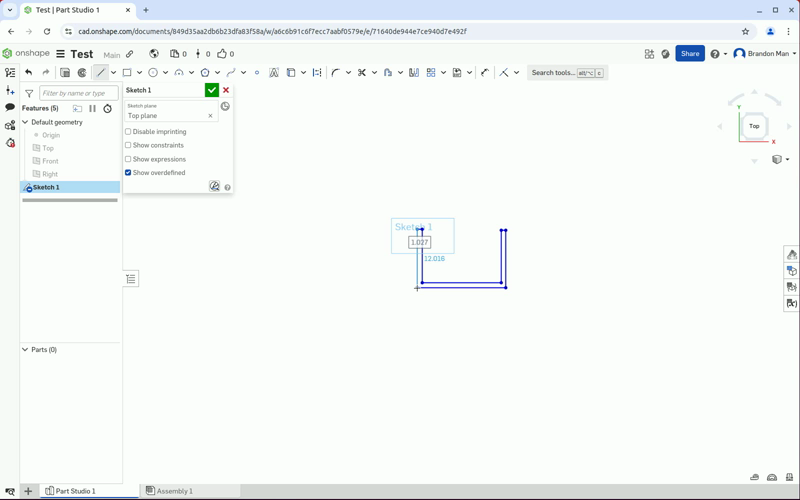
key(esc)
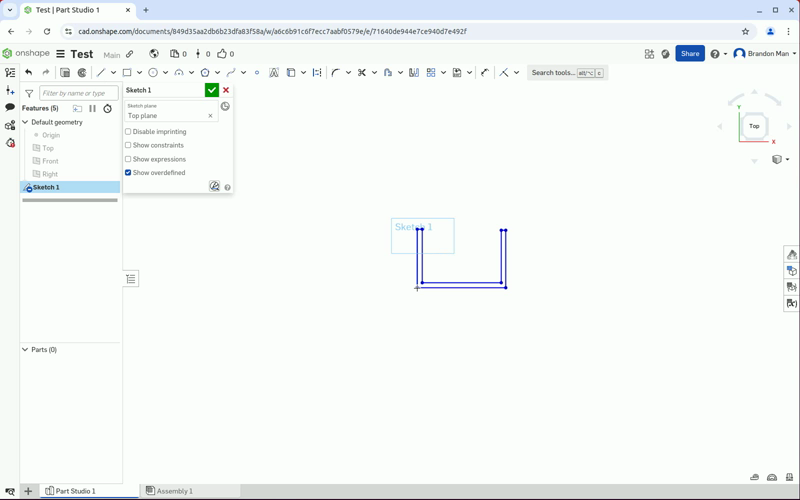
mouse_move(491, 286)
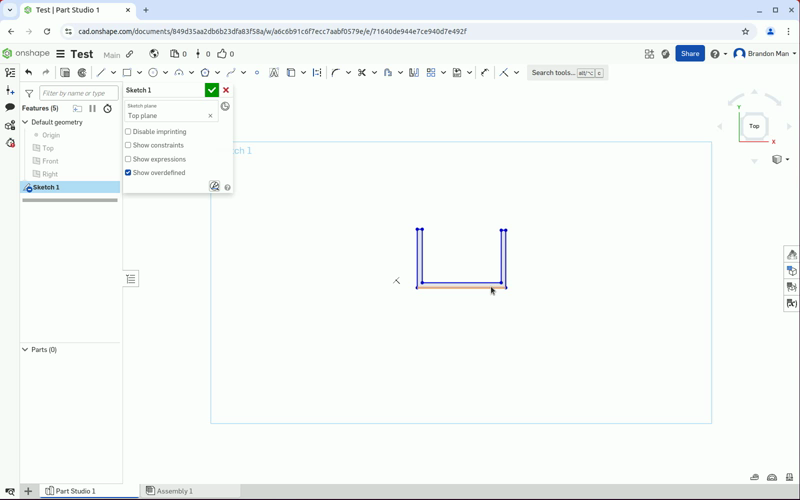
scroll(6)
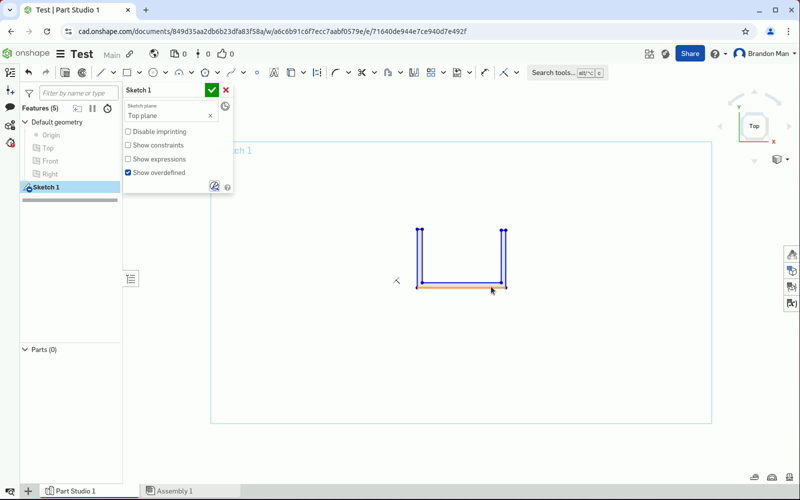
scroll(6)
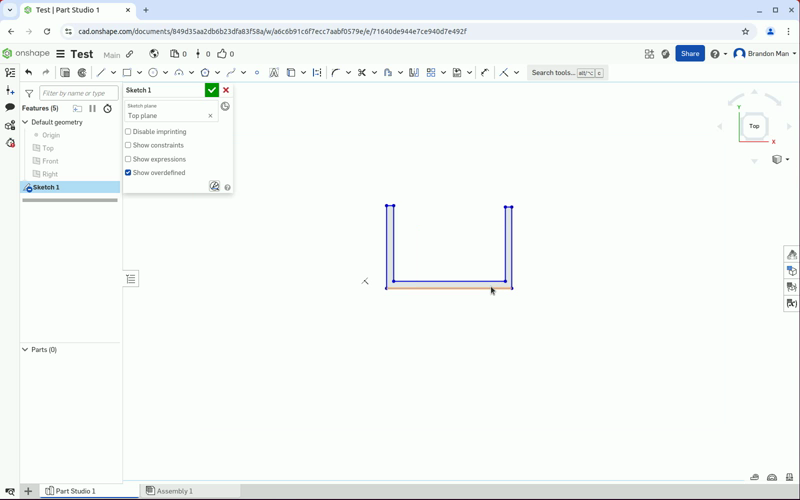
scroll(6)
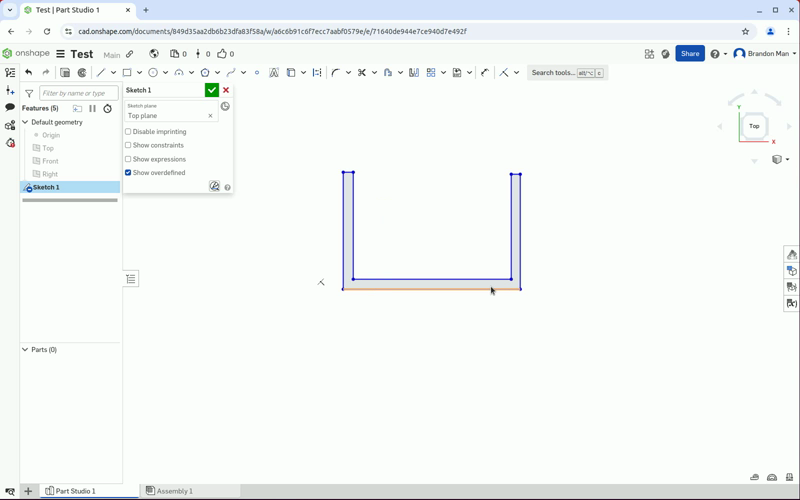
scroll(6)
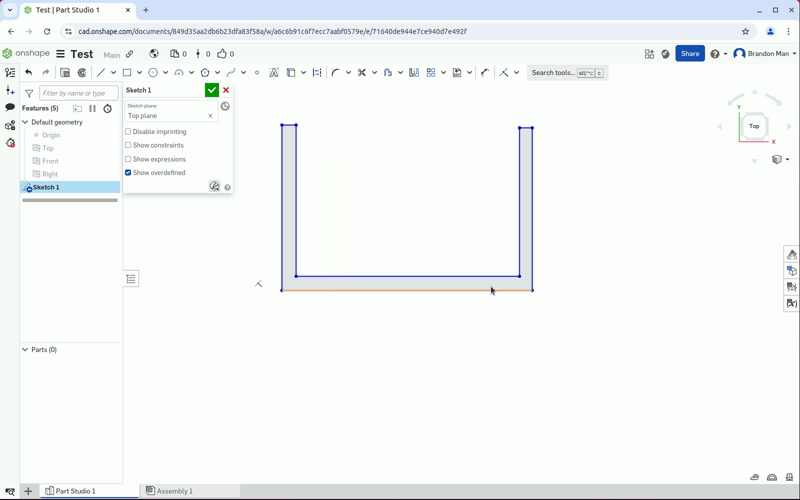
scroll(6)
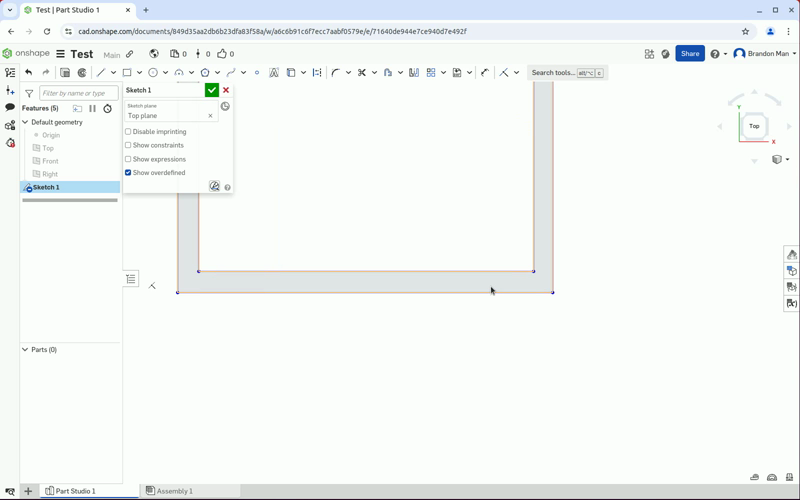
scroll(6)
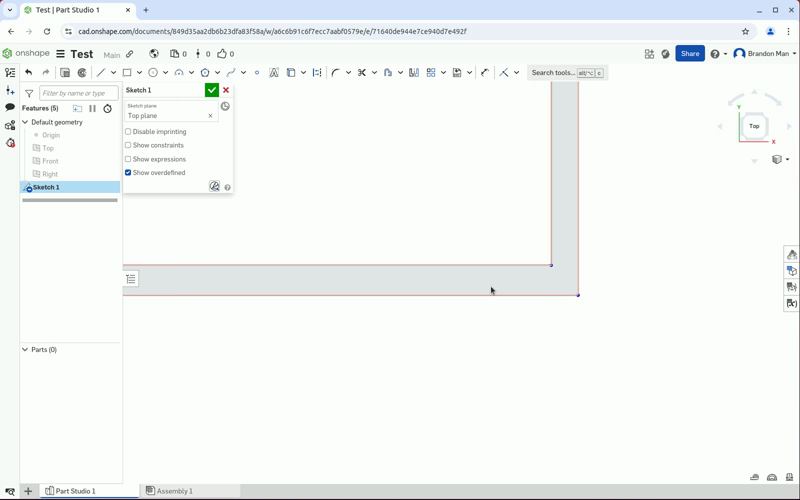
scroll(6)
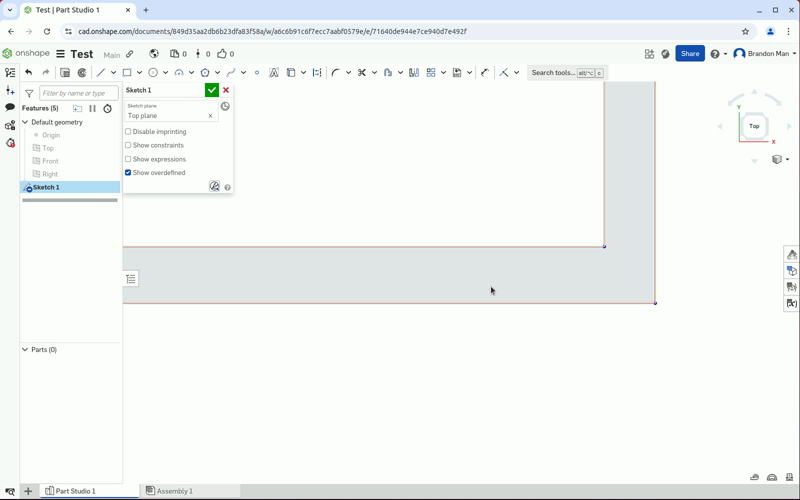
click(491, 286)
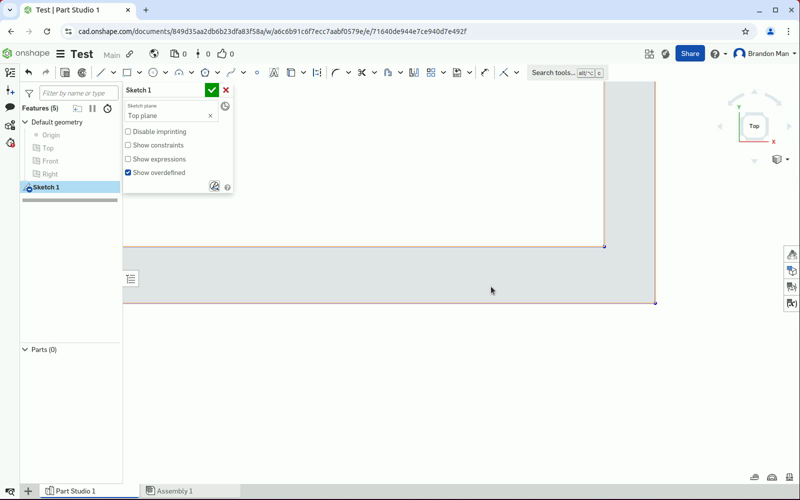
scroll(-6)
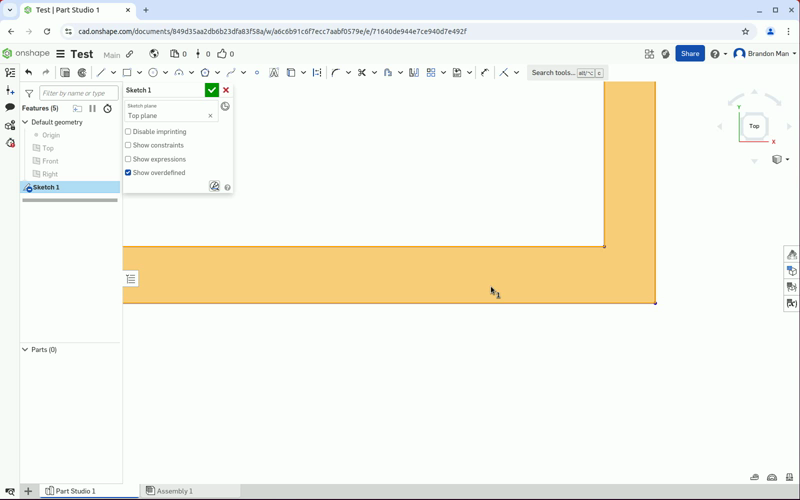
scroll(-6)
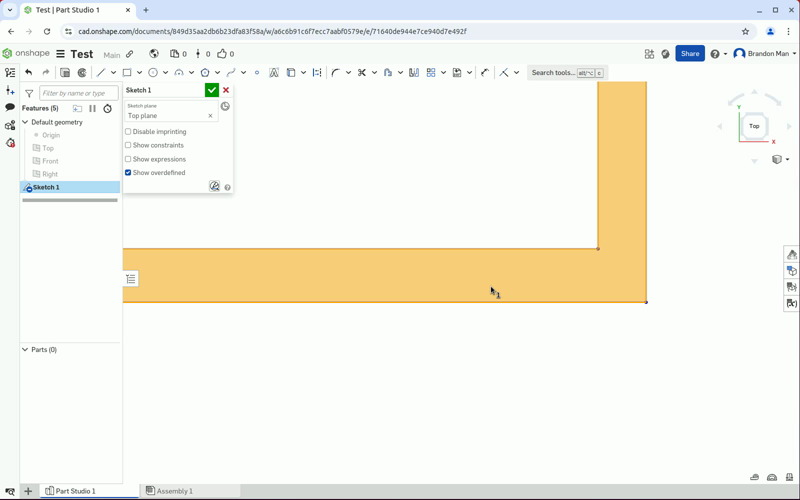
scroll(-6)
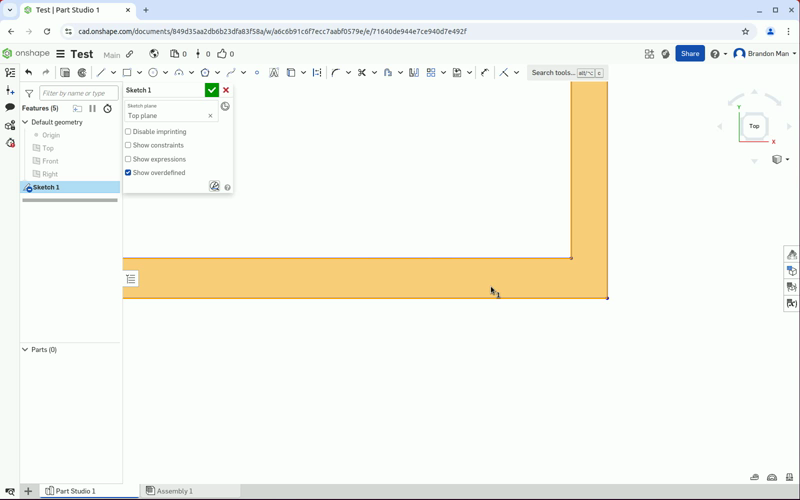
scroll(-6)
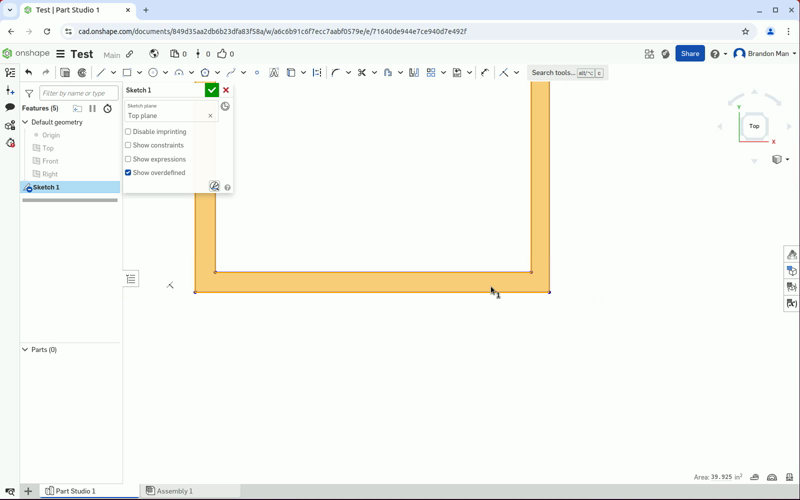
scroll(-6)
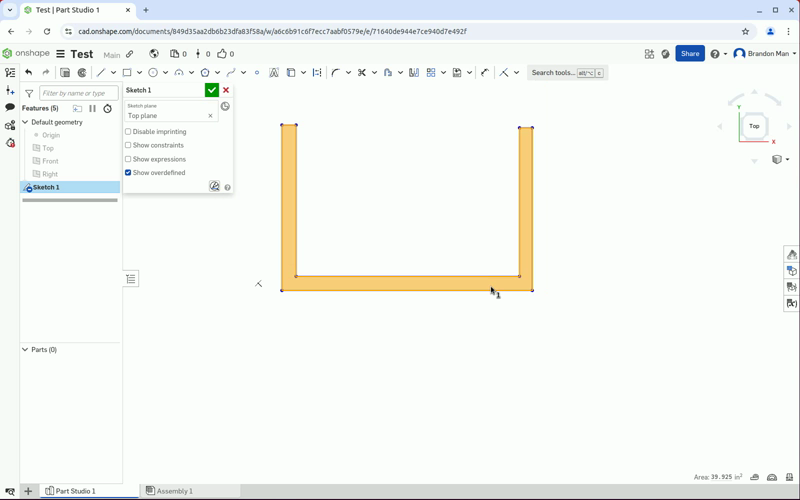
scroll(-6)
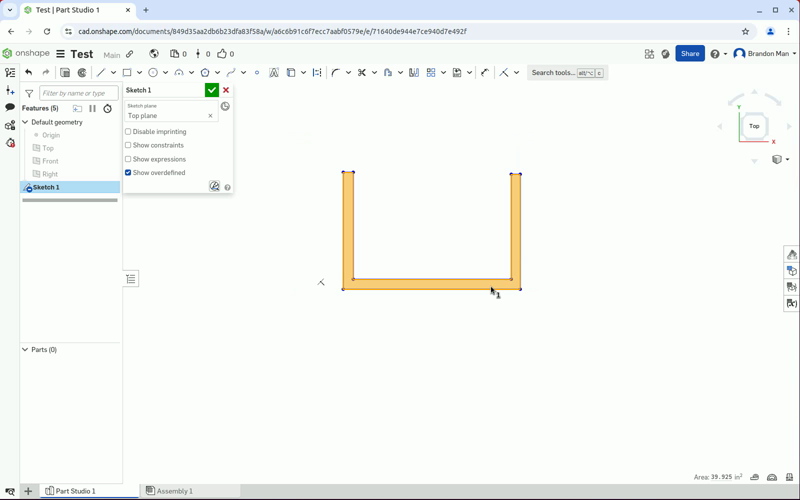
scroll(-6)
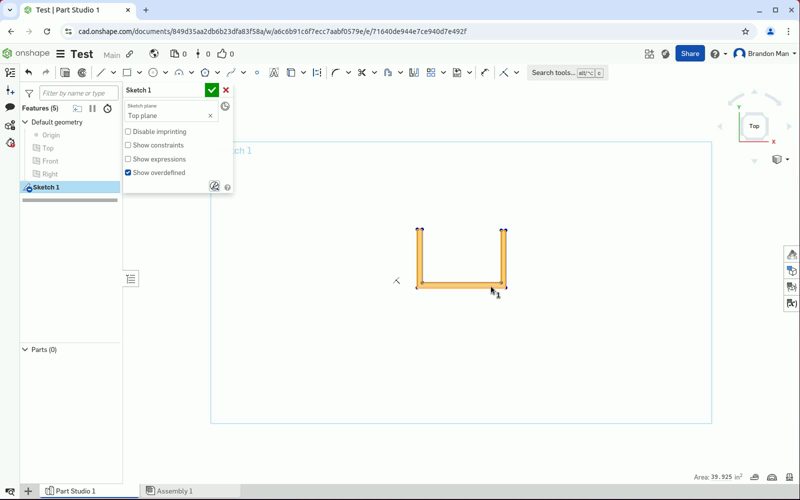
mouse_move(73, 352)
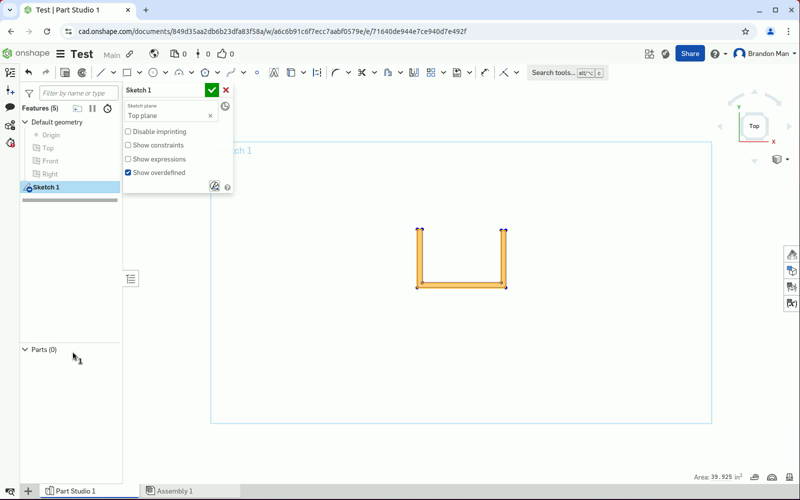
key(shift+y)
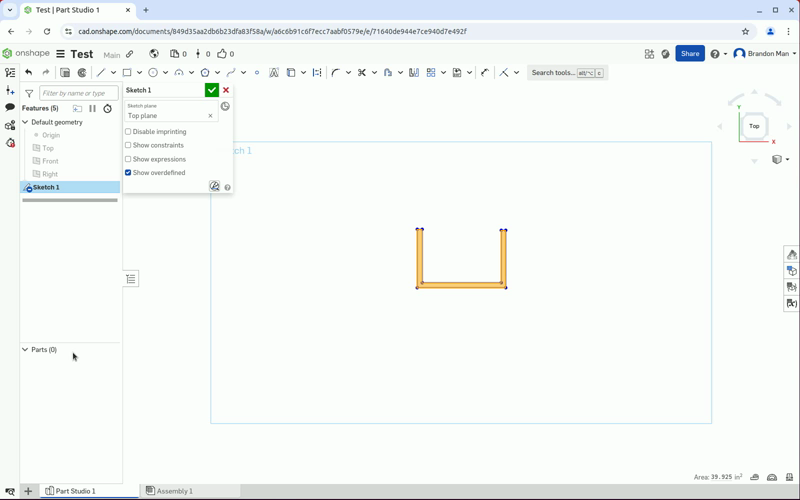
key(shift+e)
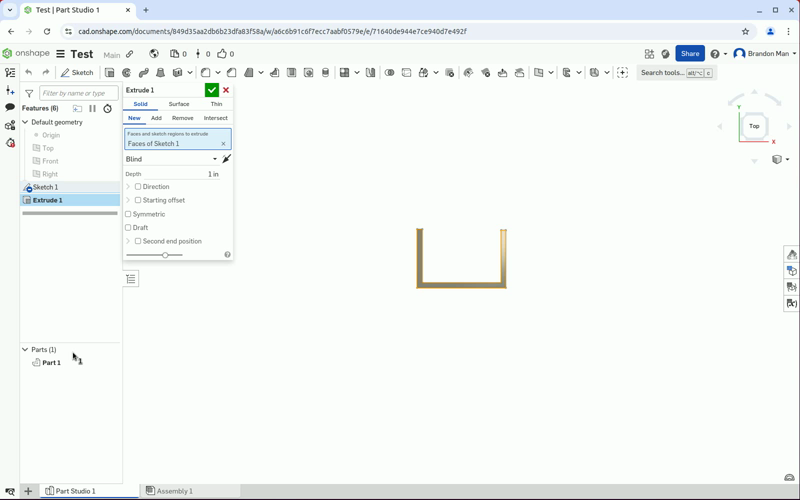
mouse_move(143, 106)
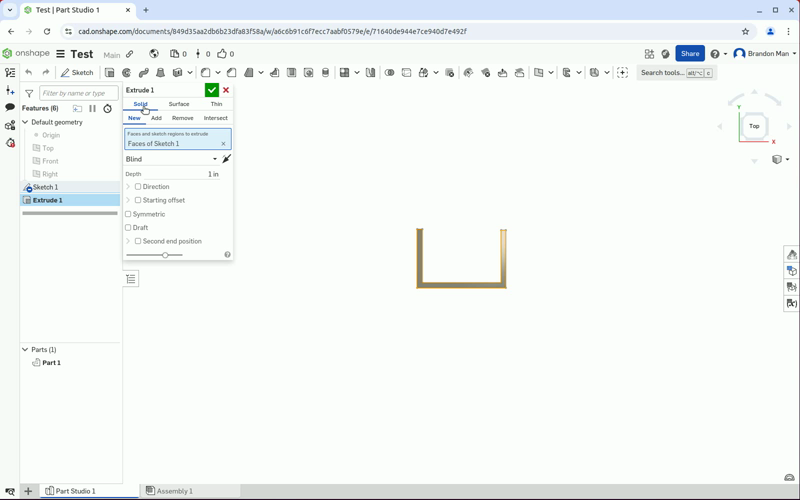
click(143, 106)
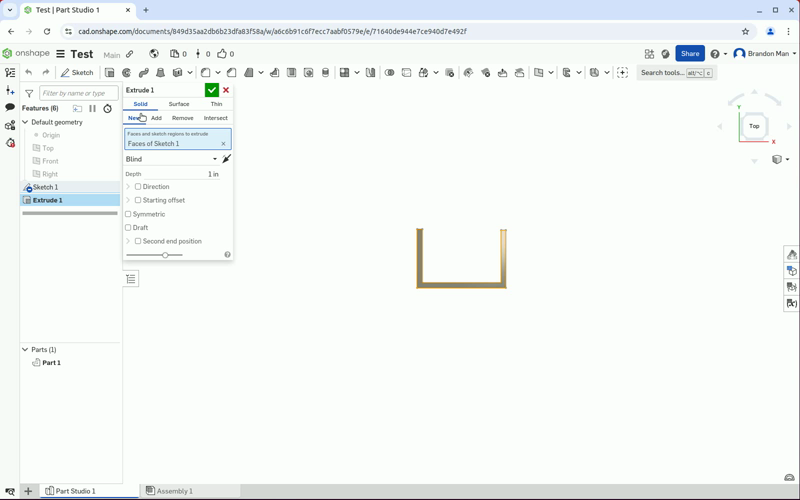
mouse_move(137, 120)
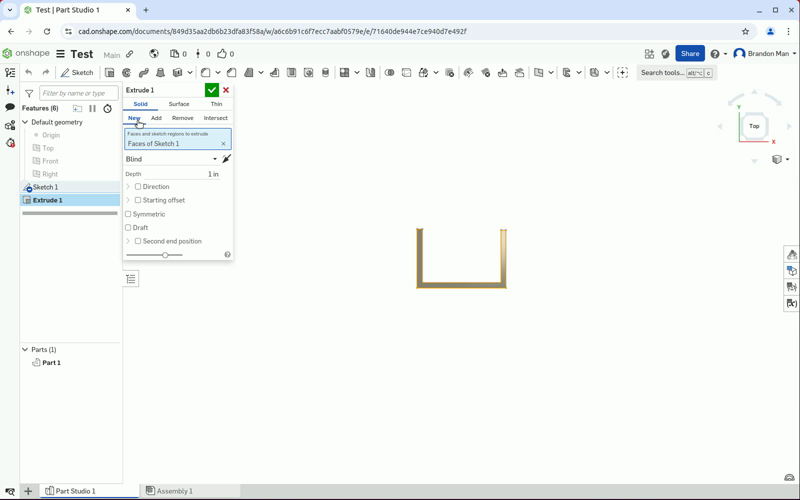
click(137, 120)
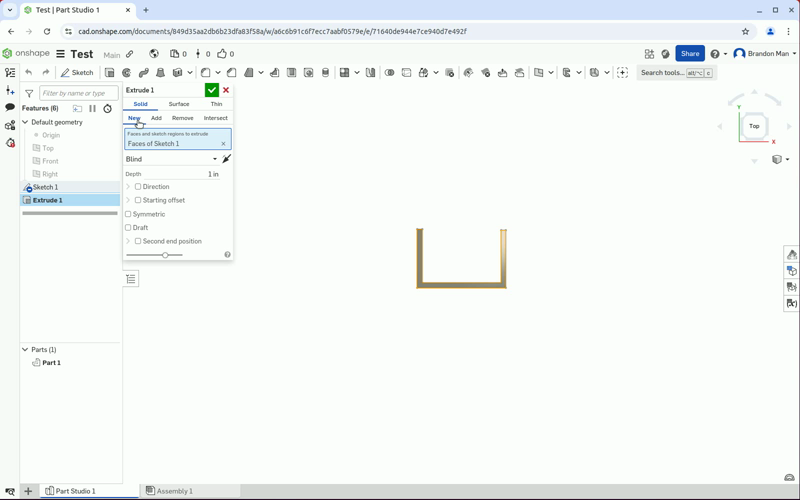
key(tab, 4)
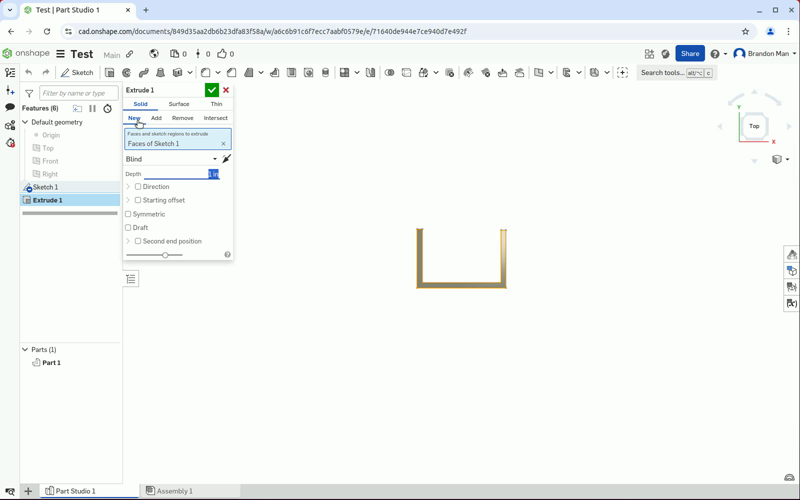
text(5.777)
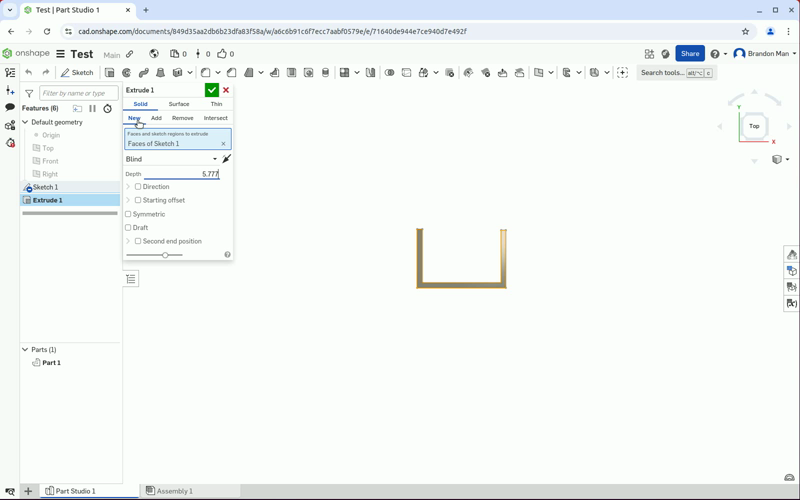
key(enter)
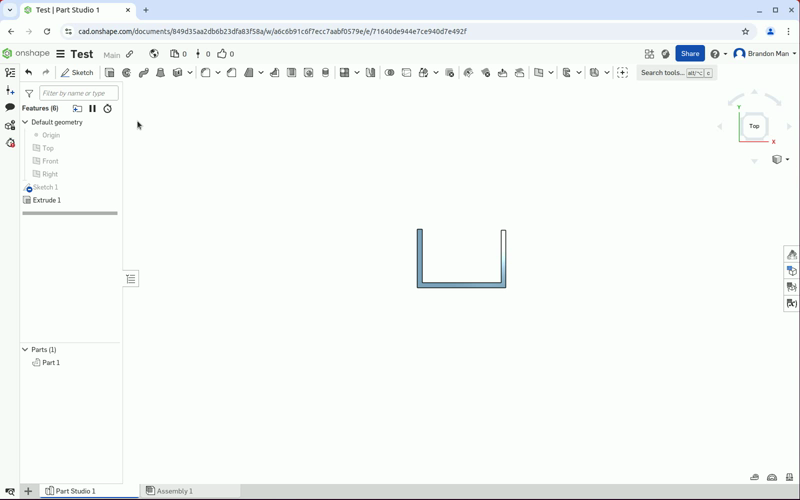
key(shift+h)
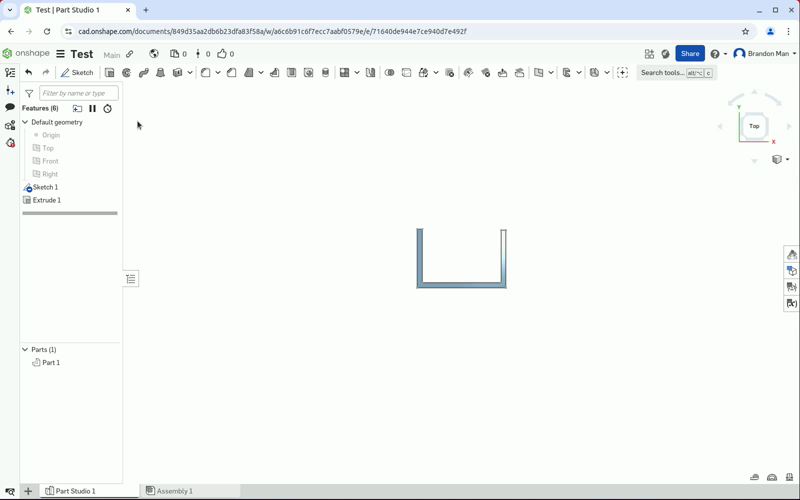
key(shift+h)
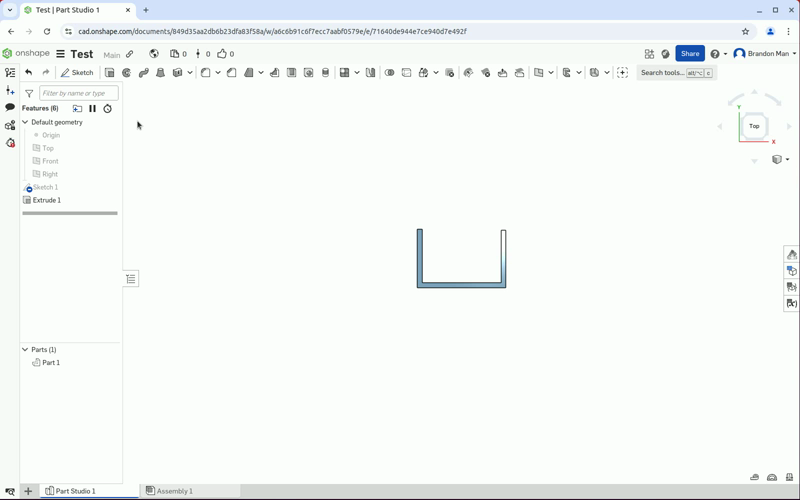
mouse_move(73, 189)
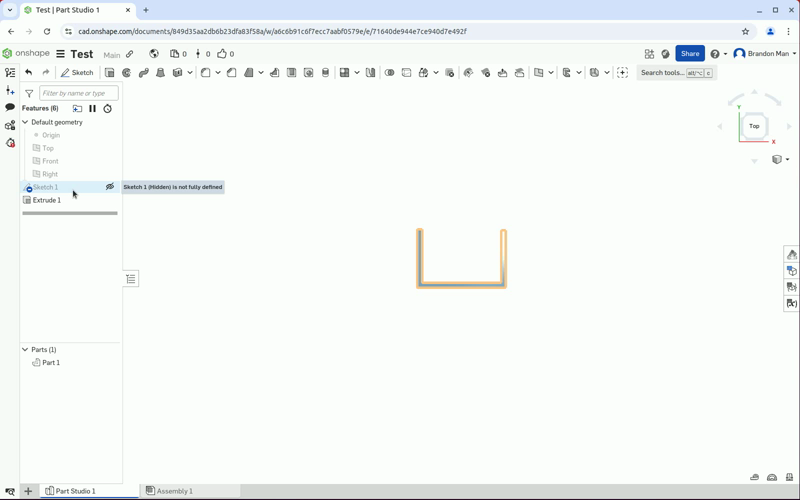
click(73, 189)
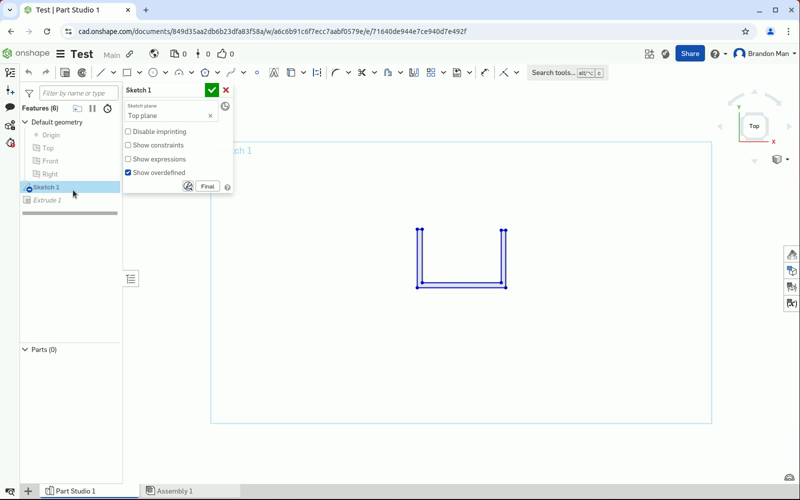
mouse_move(229, 92)
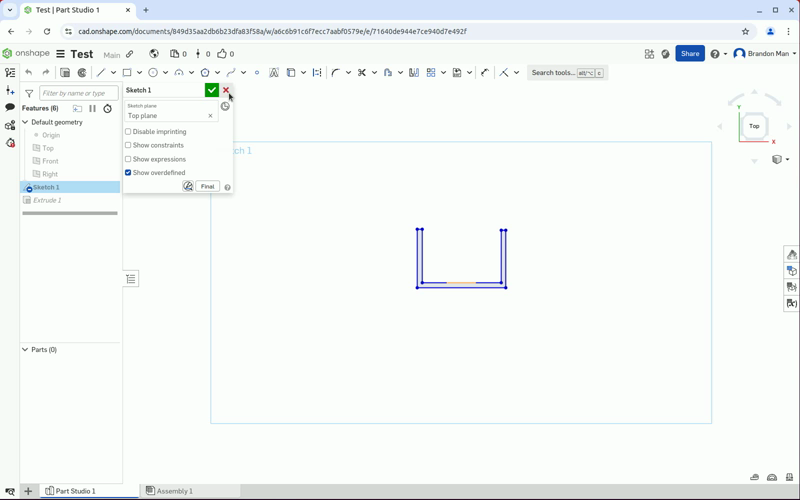
click(229, 92)
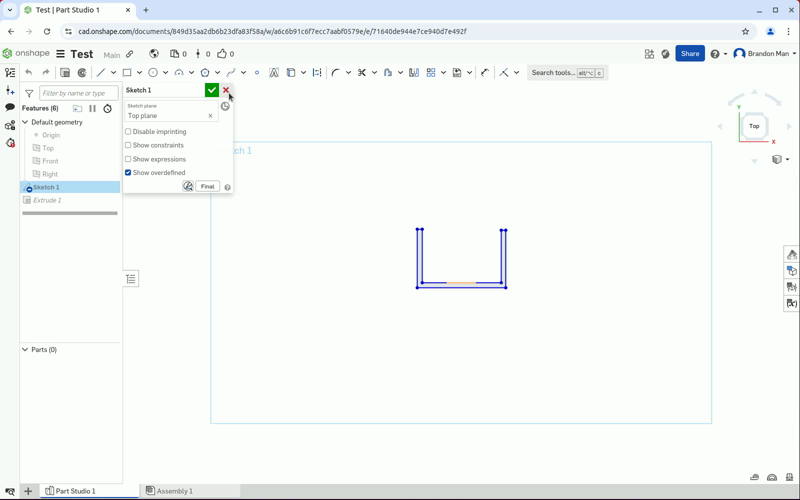
key(shift+s)
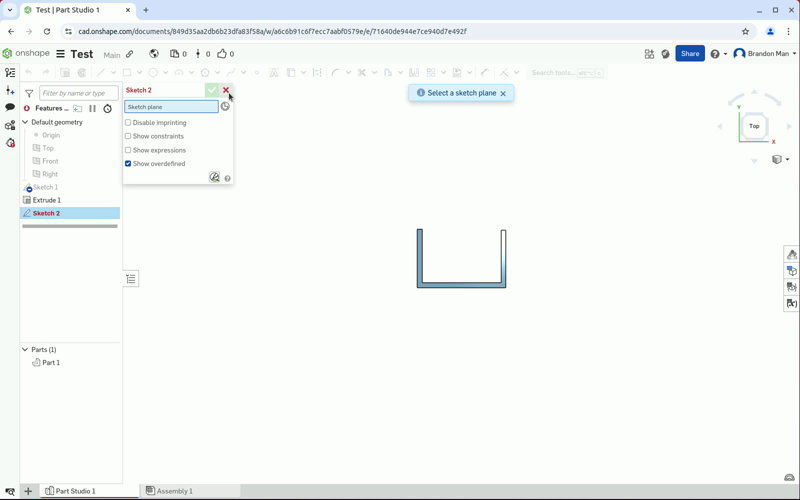
mouse_move(73, 150)
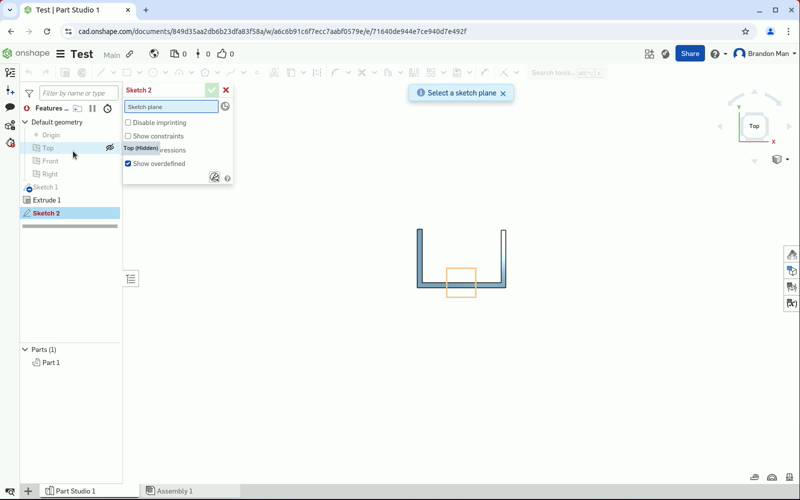
click(73, 150)
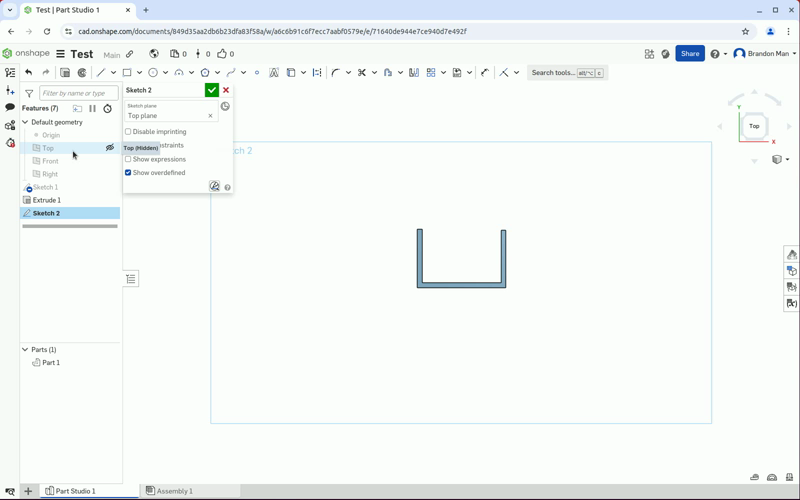
mouse_move(73, 352)
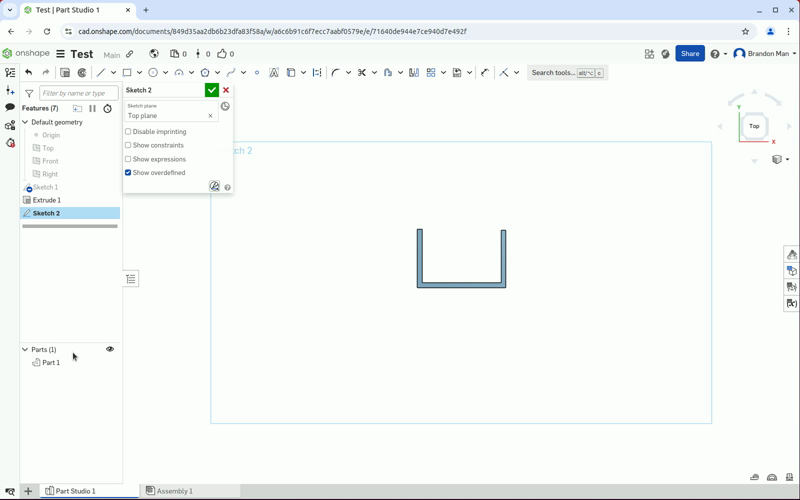
key(y)
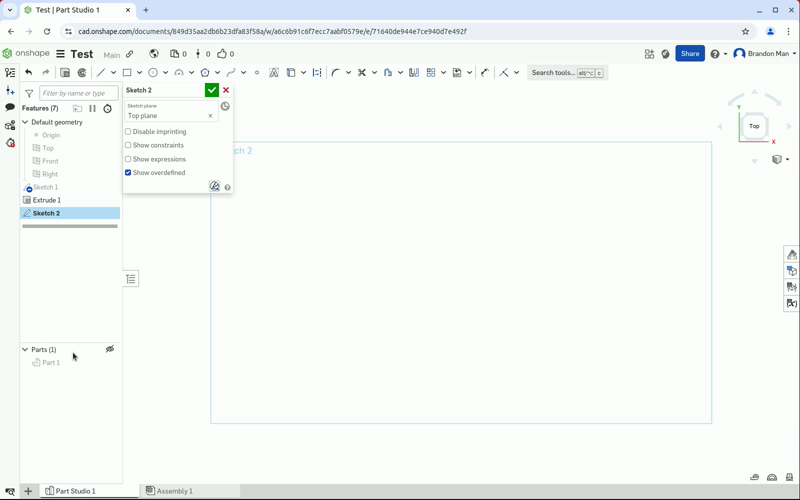
key(l)
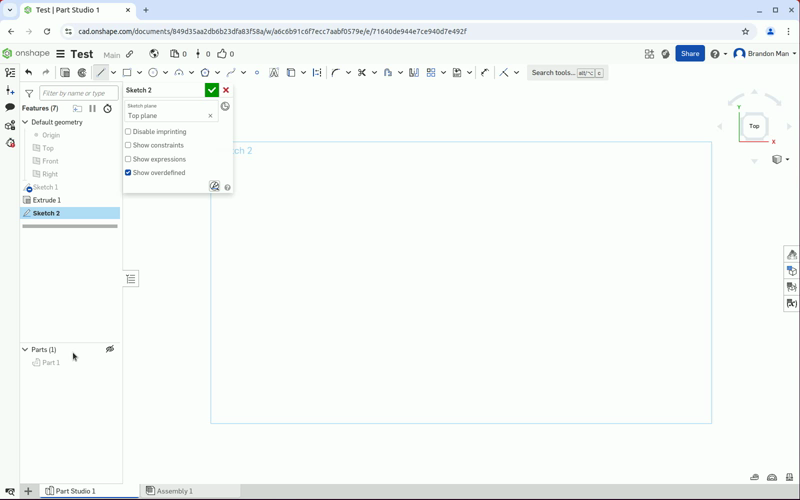
key_down(shift)
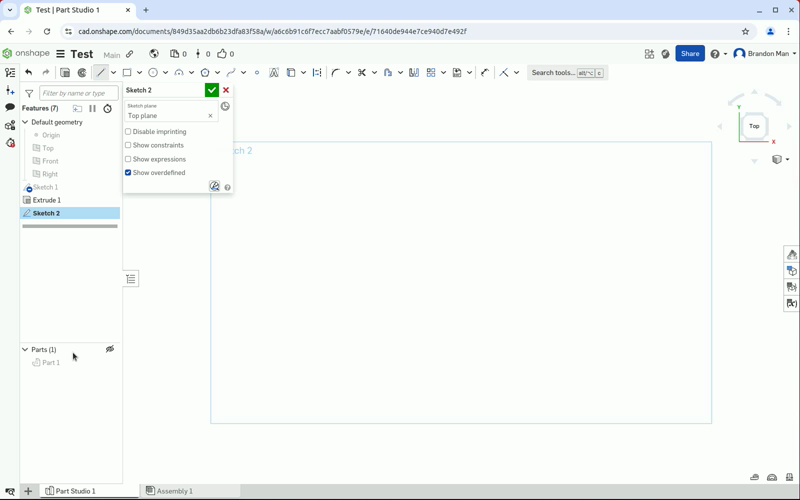
mouse_move(420, 282)
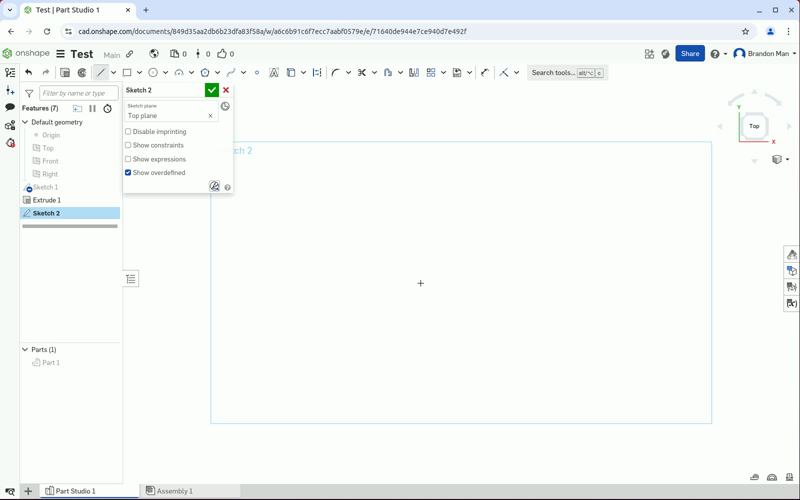
click(420, 282)
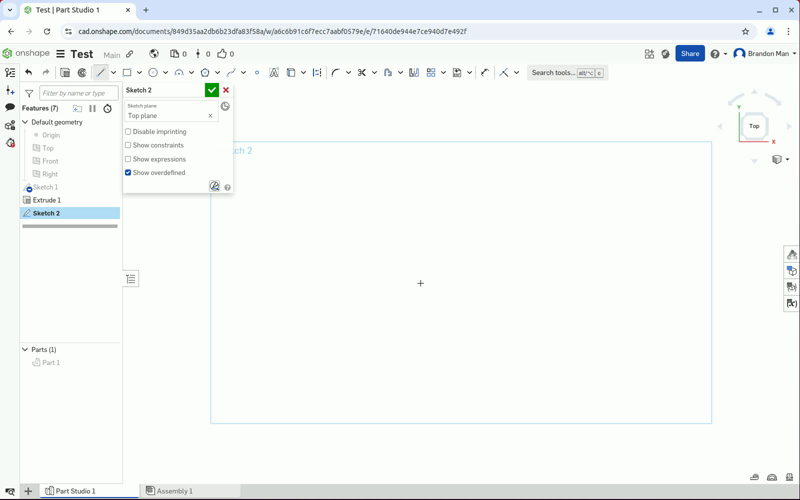
key_up(shift)
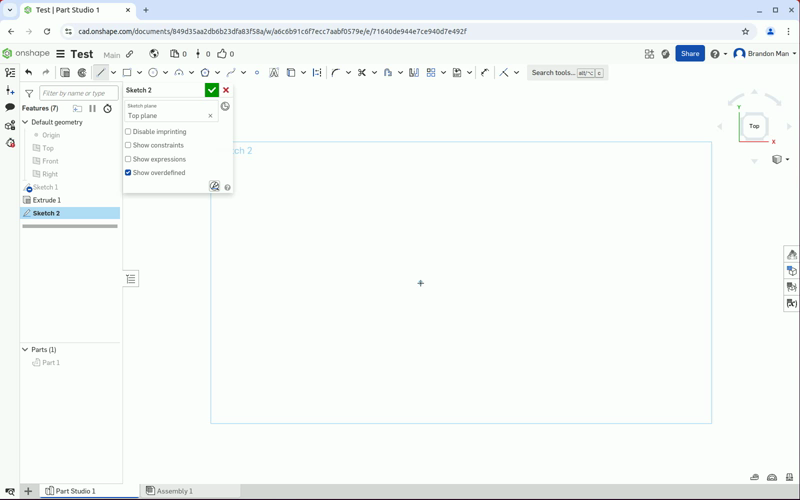
key_down(shift)
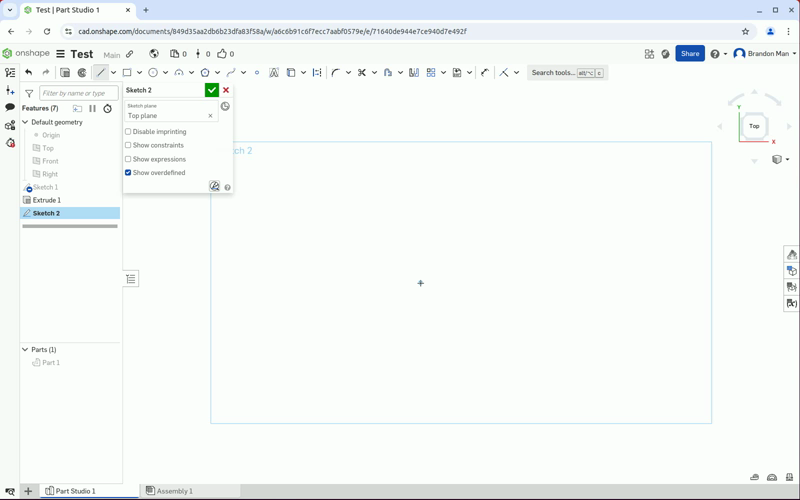
mouse_move(500, 282)
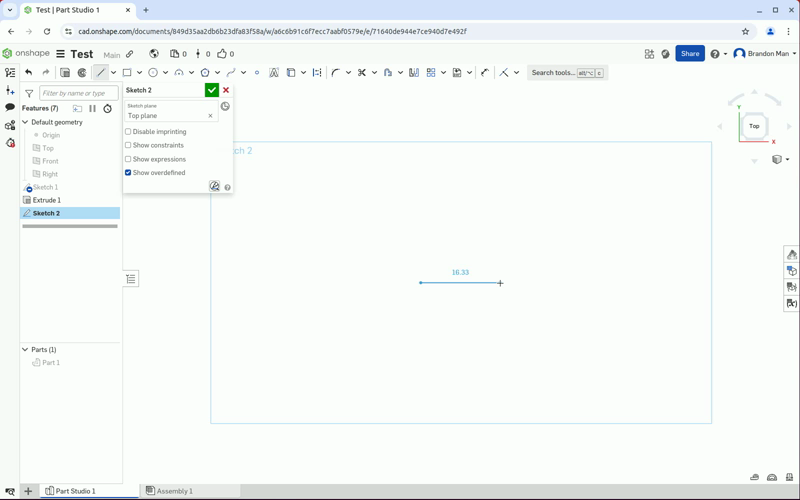
click(500, 282)
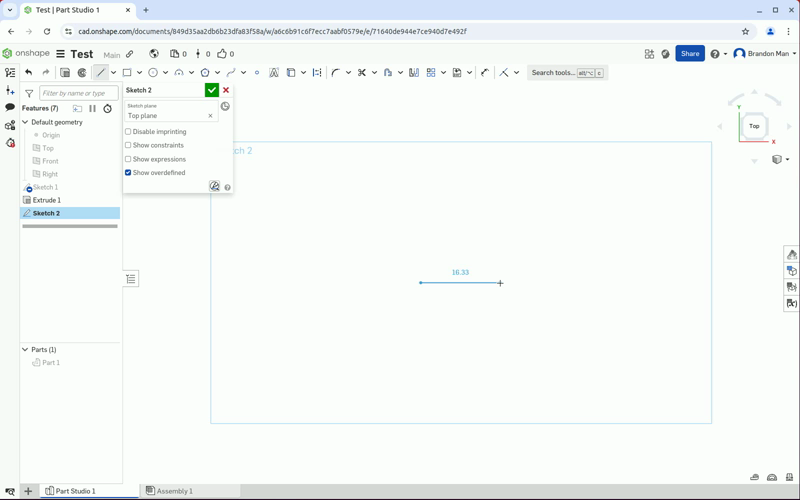
key_up(shift)
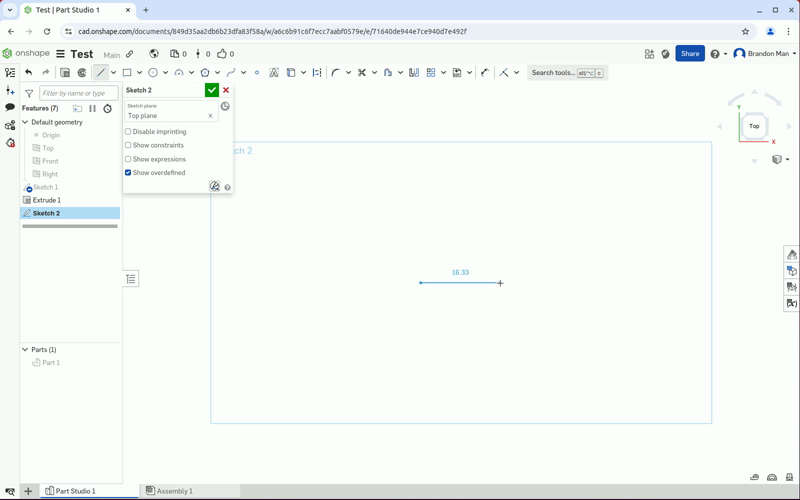
key_down(shift)
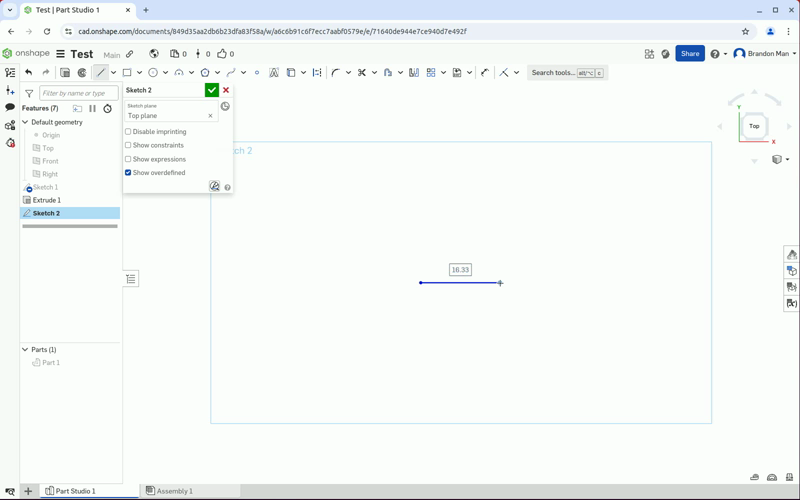
mouse_move(530, 282)
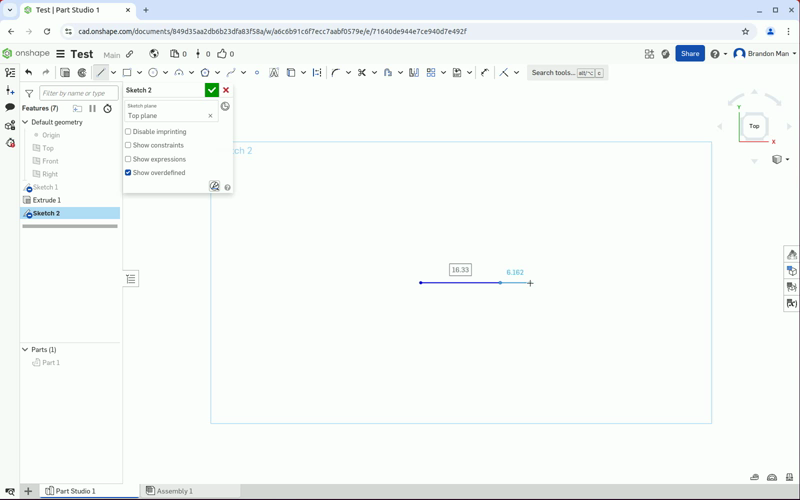
mouse_move(500, 230)
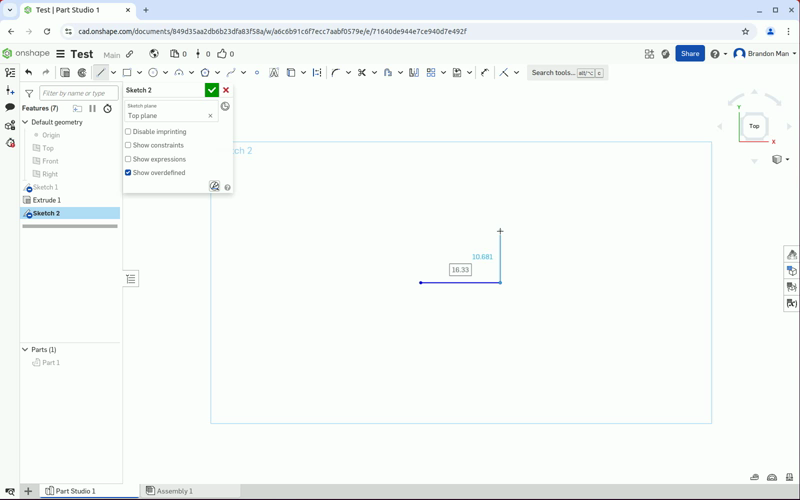
click(500, 230)
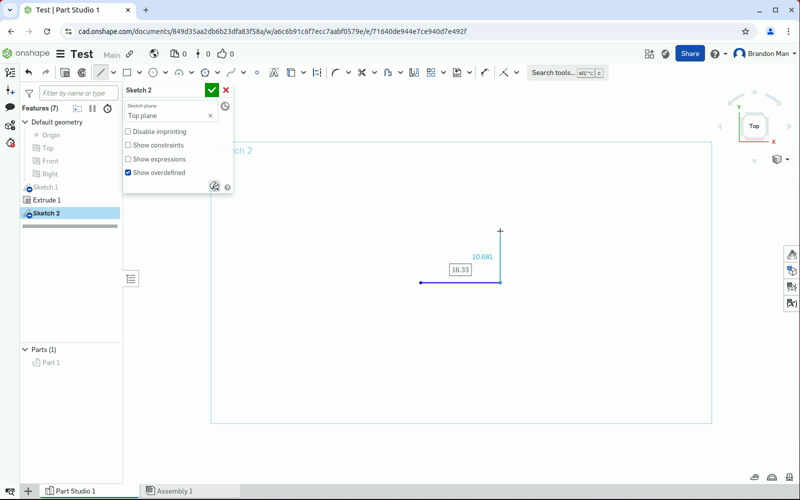
key_up(shift)
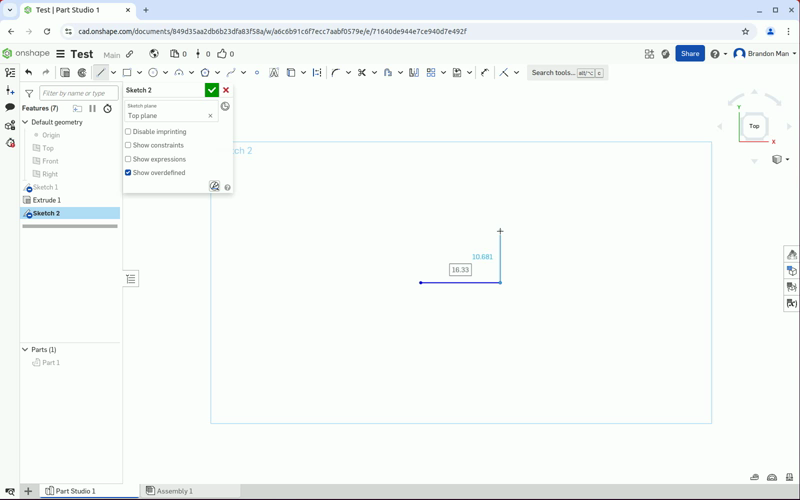
key_down(shift)
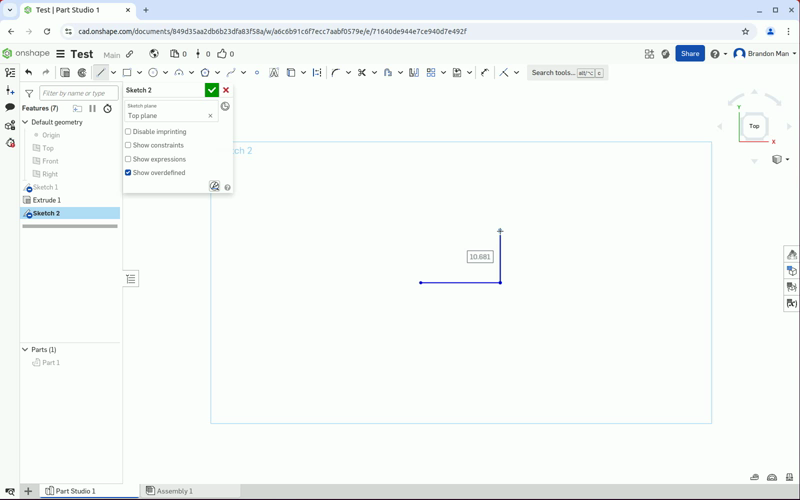
mouse_move(498, 170)
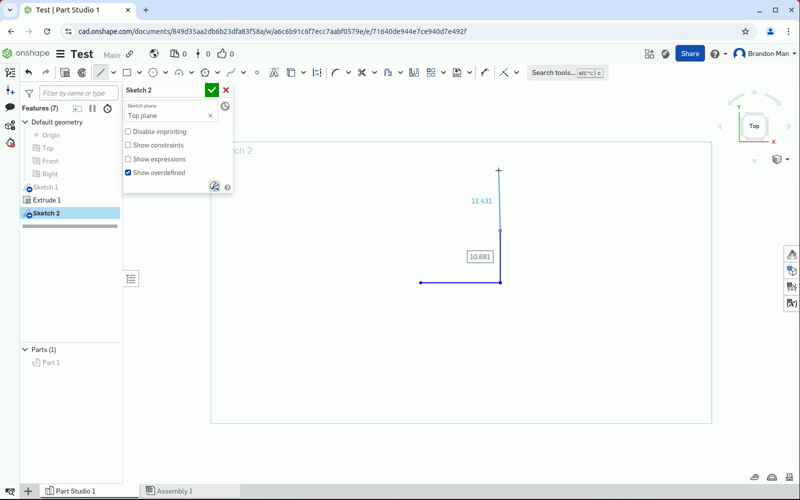
click(498, 170)
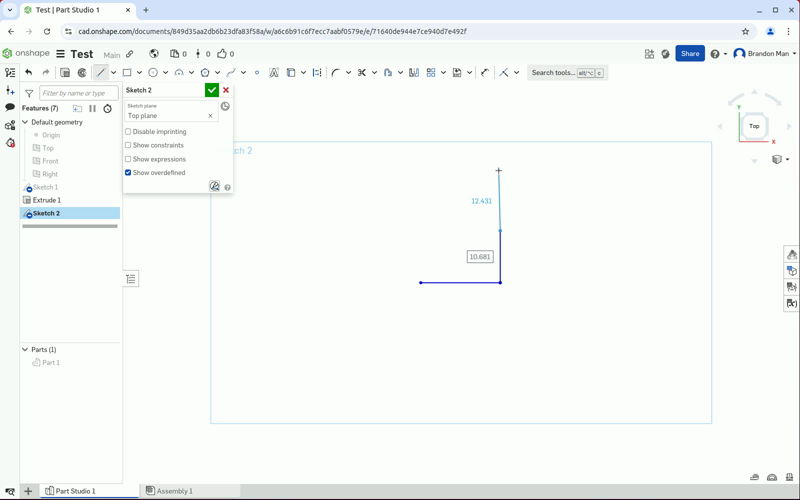
key_up(shift)
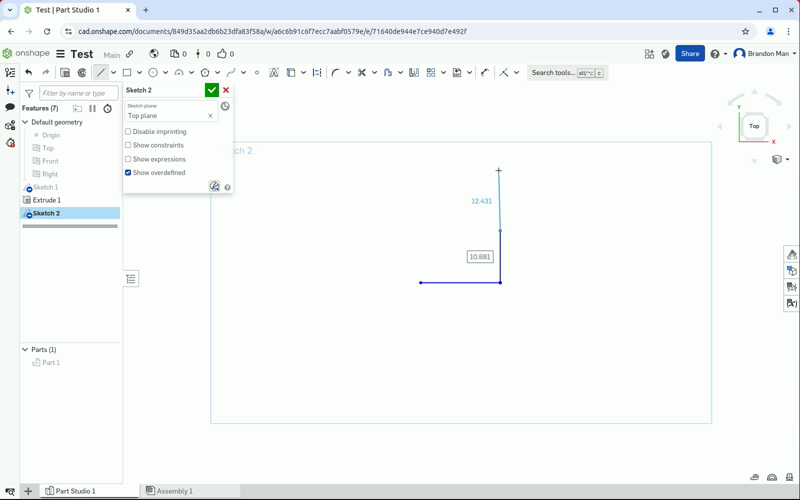
key_down(shift)
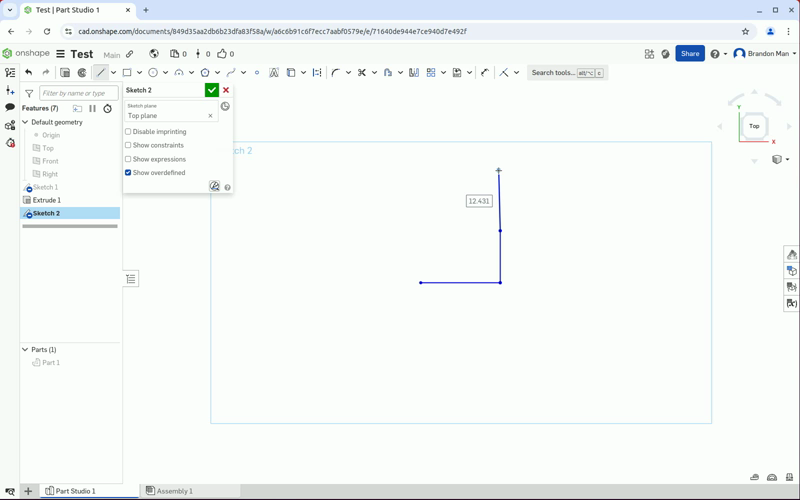
mouse_move(422, 170)
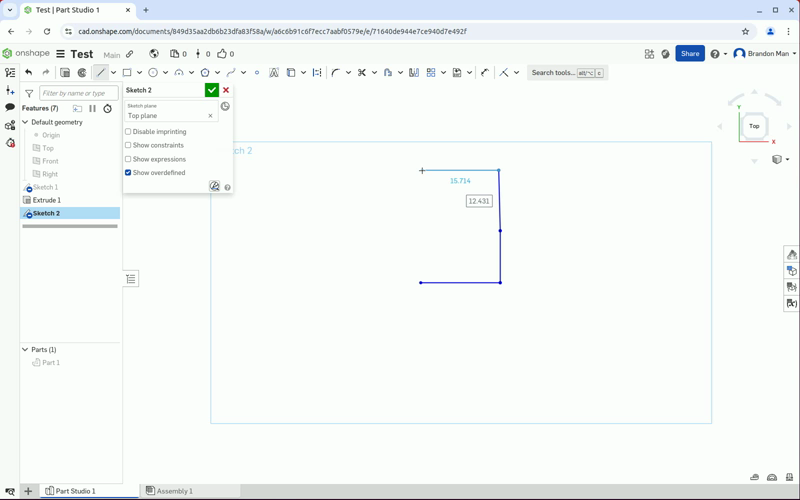
click(422, 170)
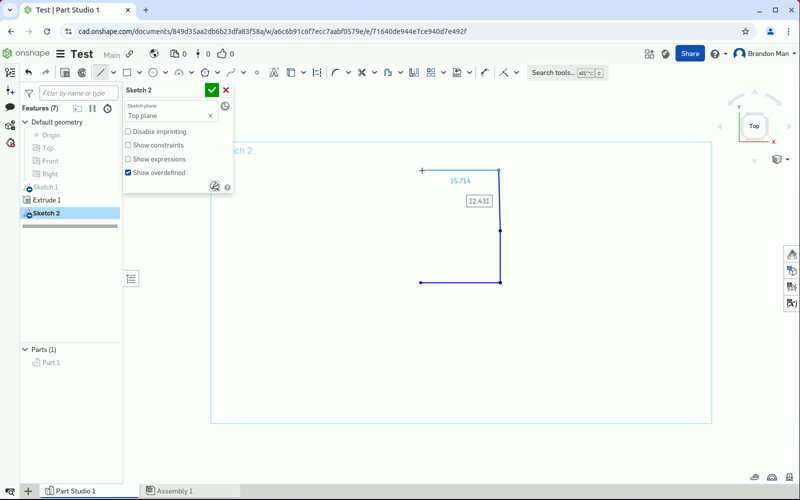
key_up(shift)
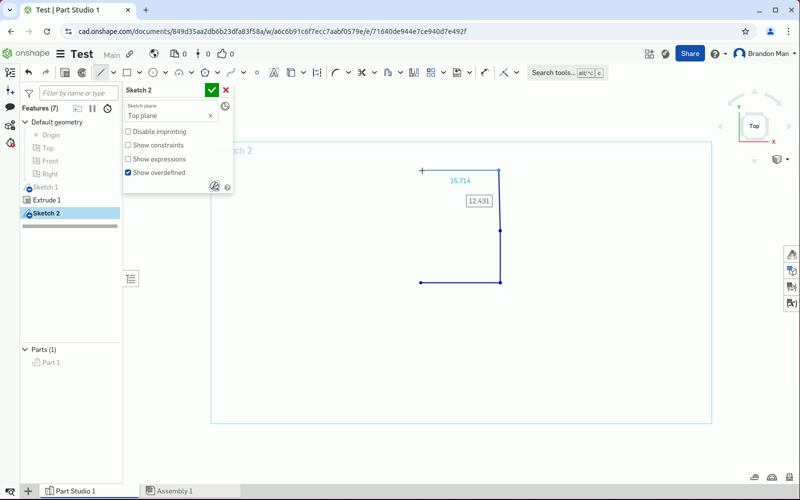
key_down(shift)
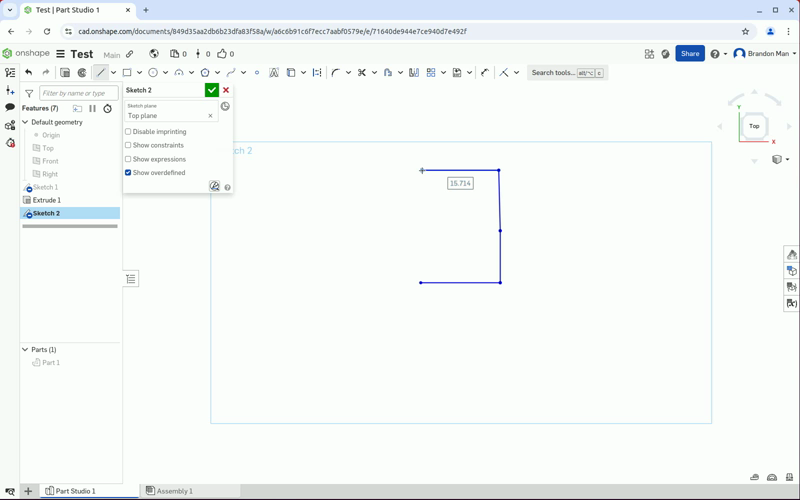
mouse_move(452, 170)
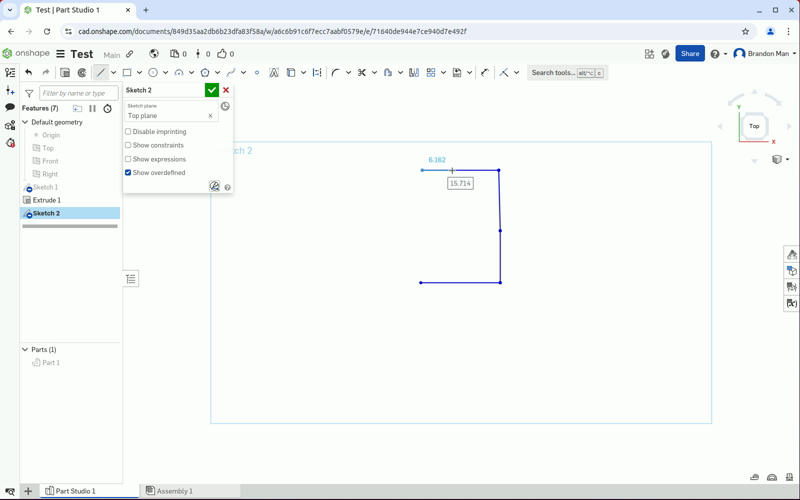
mouse_move(422, 229)
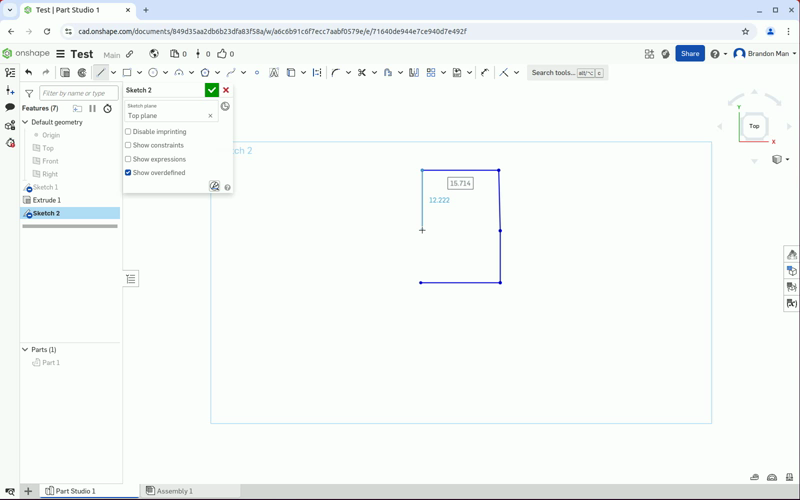
click(422, 229)
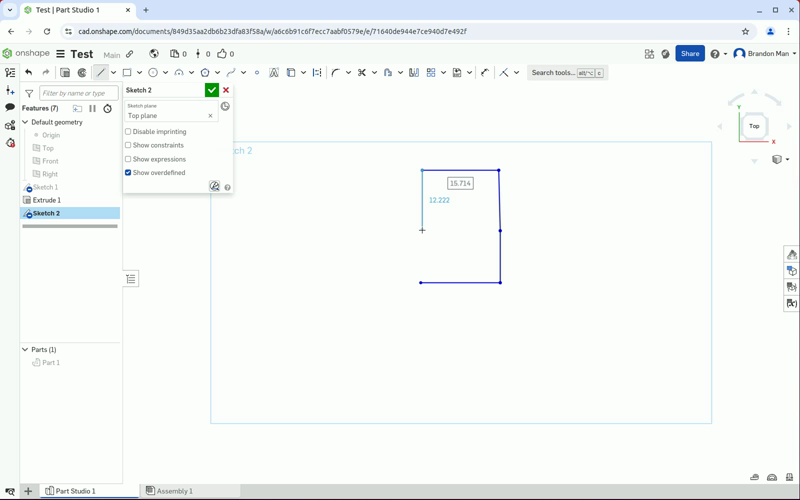
key_up(shift)
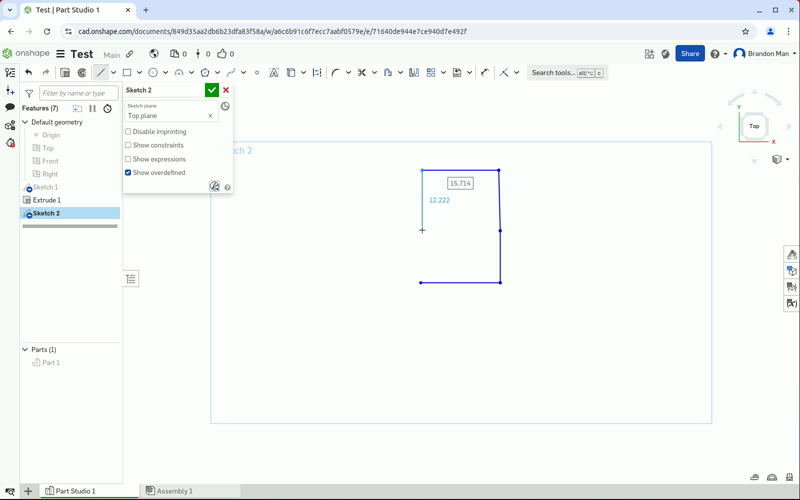
mouse_move(452, 229)
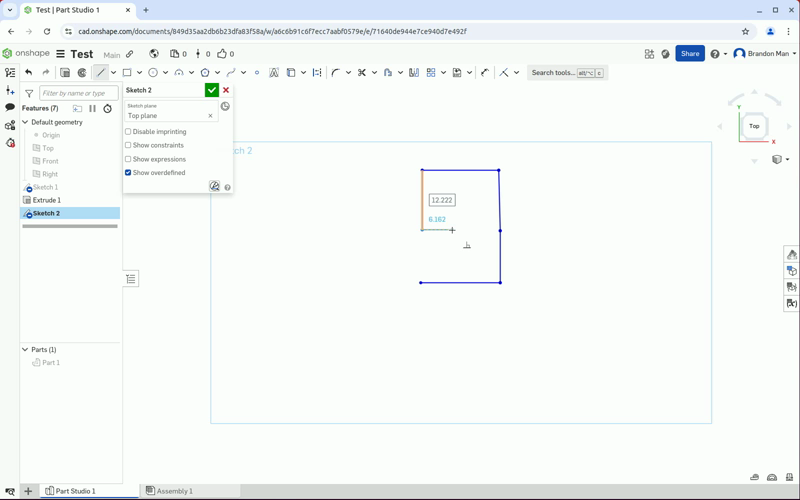
key_down(shift)
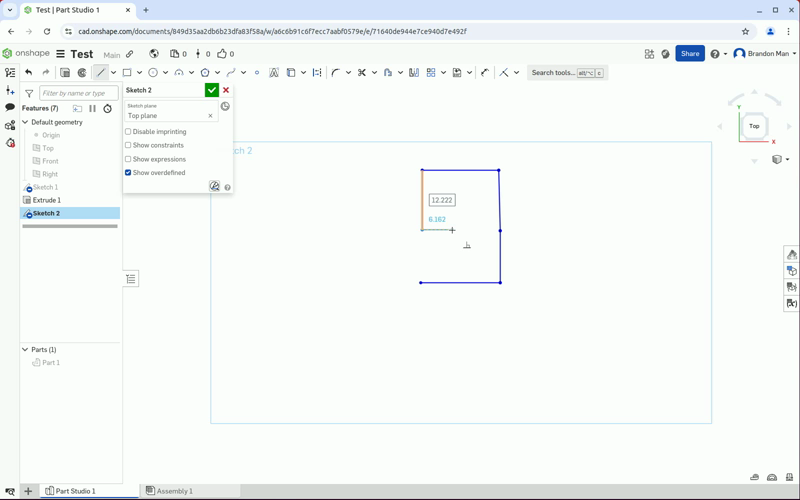
mouse_move(420, 282)
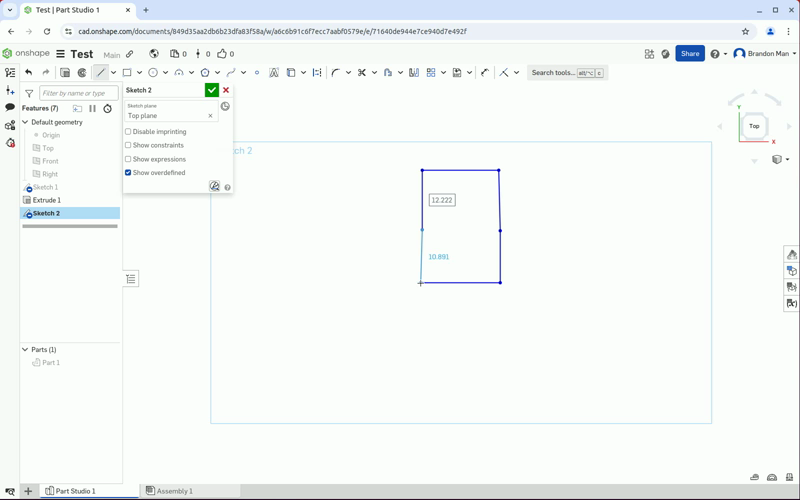
key_up(shift)
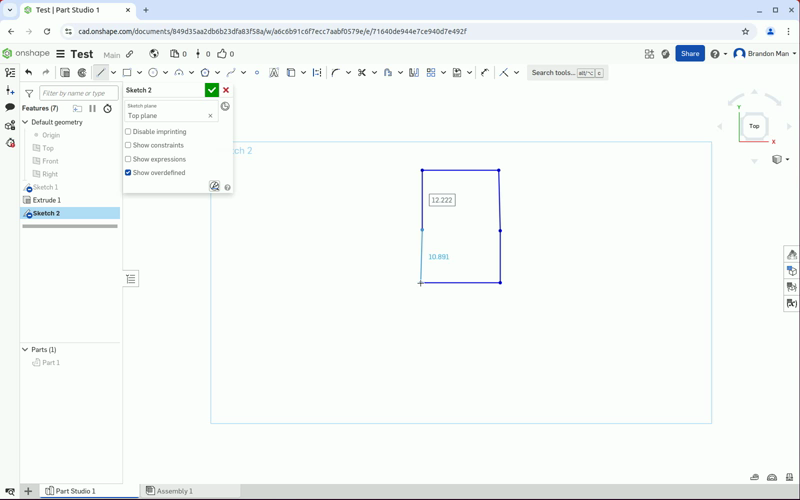
click(420, 282)
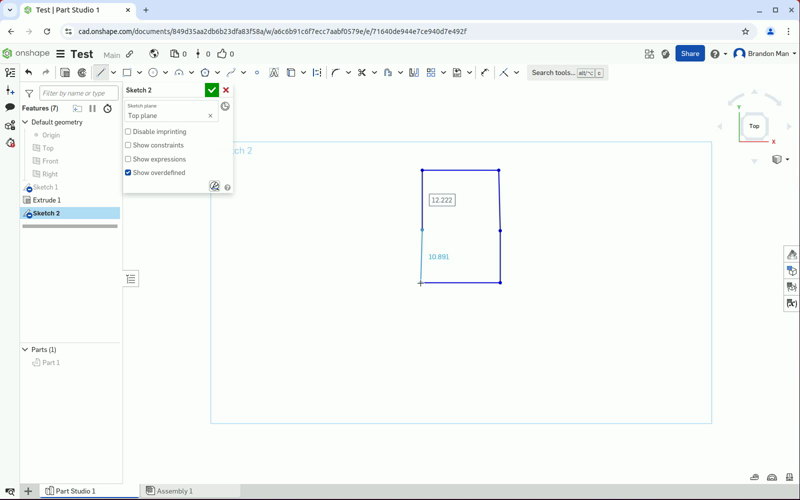
key(esc)
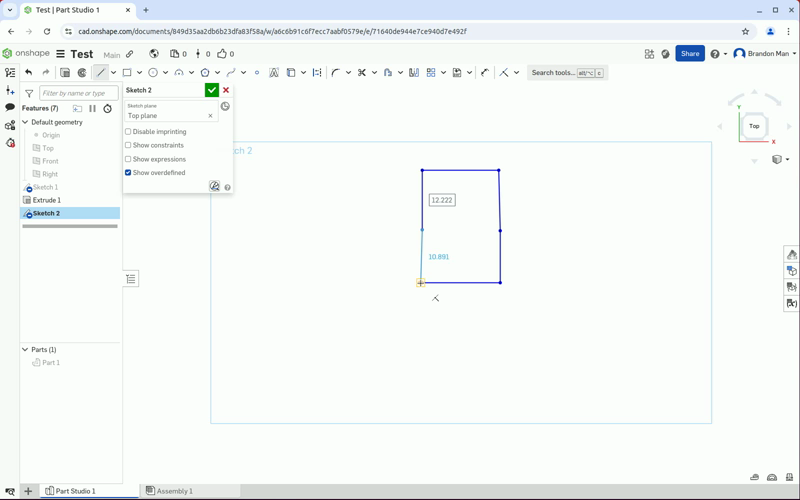
mouse_move(457, 231)
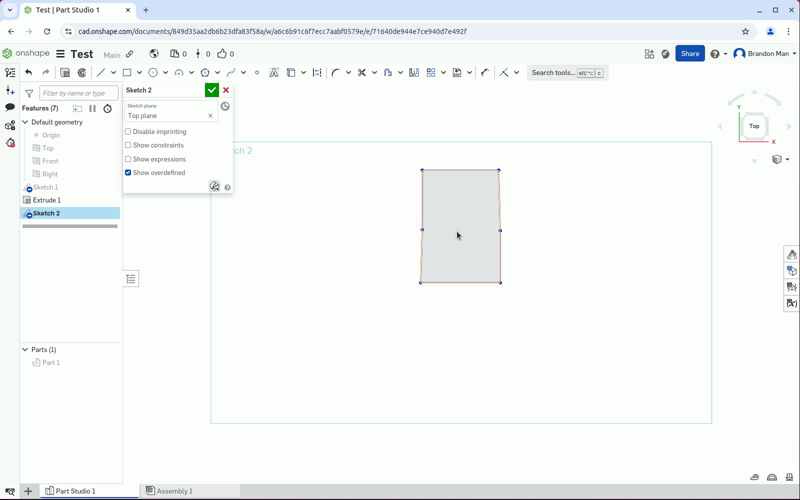
click(457, 231)
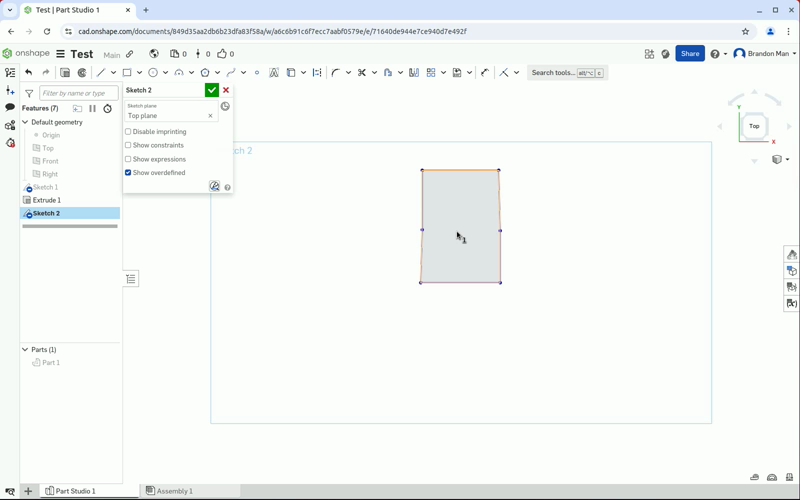
mouse_move(73, 352)
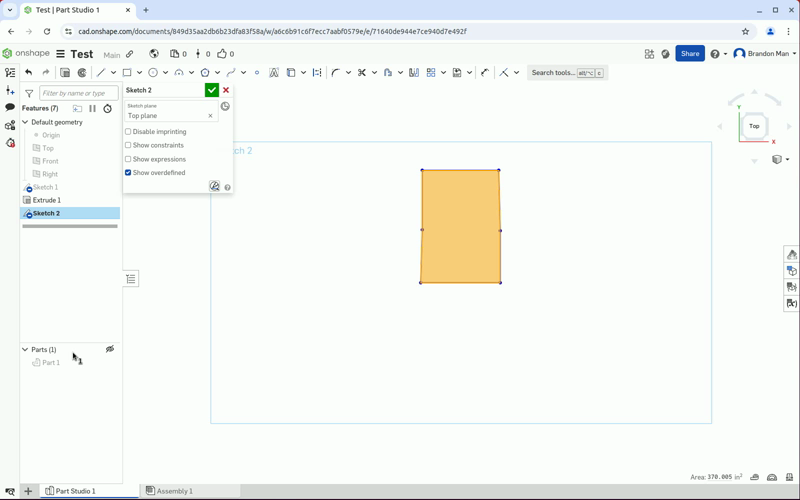
key(shift+y)
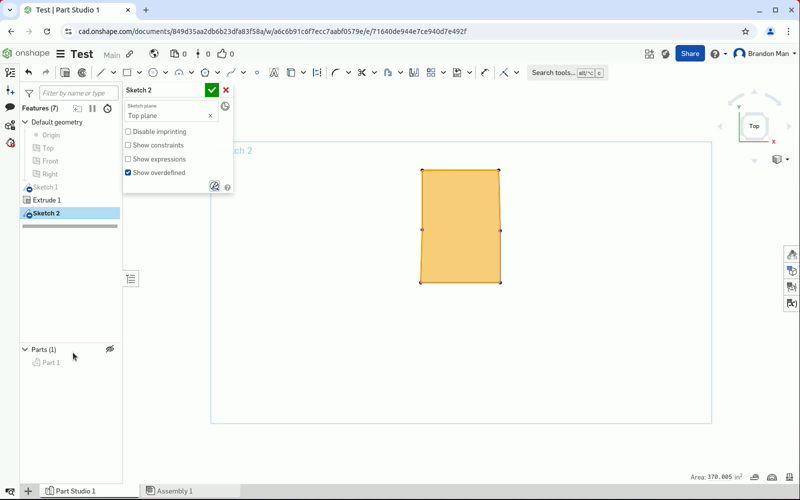
key(shift+e)
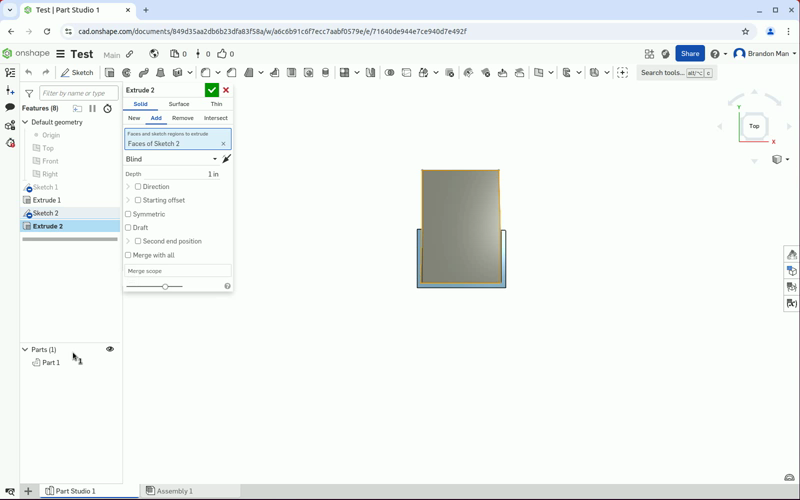
mouse_move(143, 106)
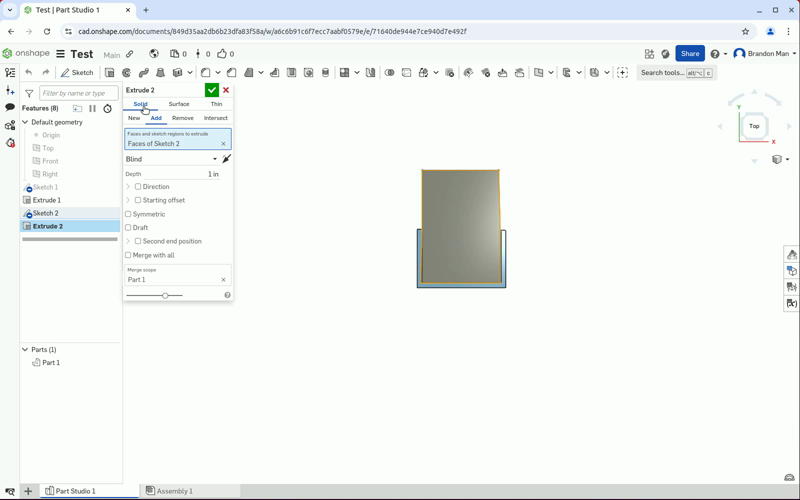
click(143, 106)
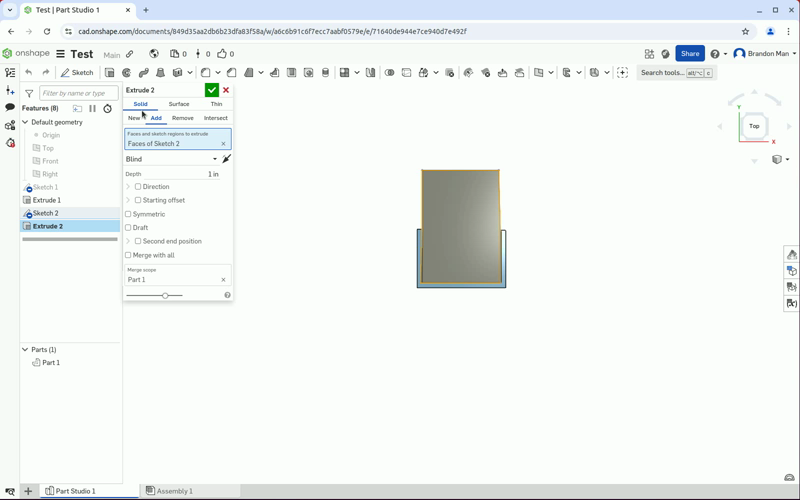
mouse_move(137, 120)
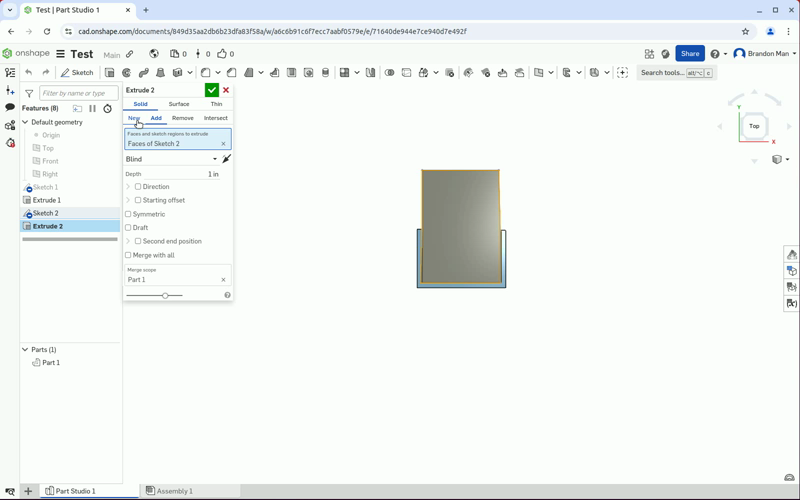
click(137, 120)
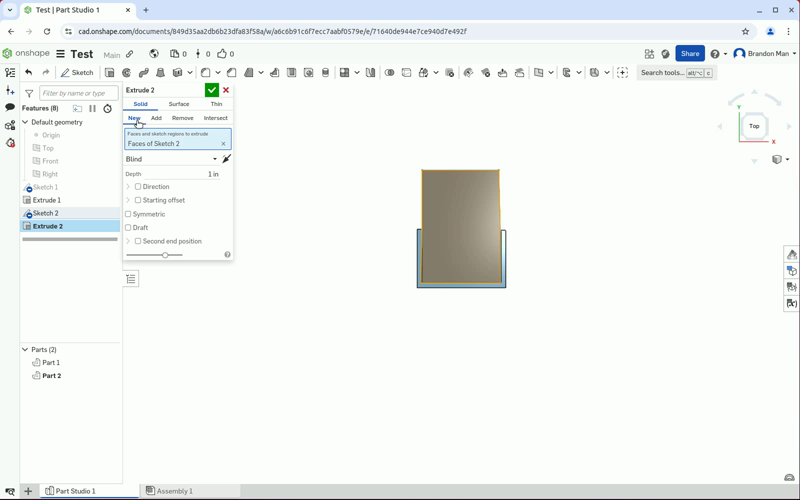
key(tab, 4)
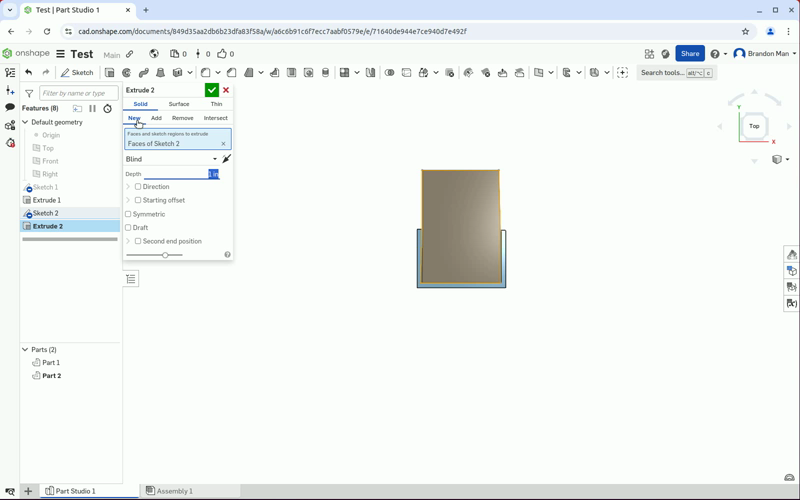
text(0.963)
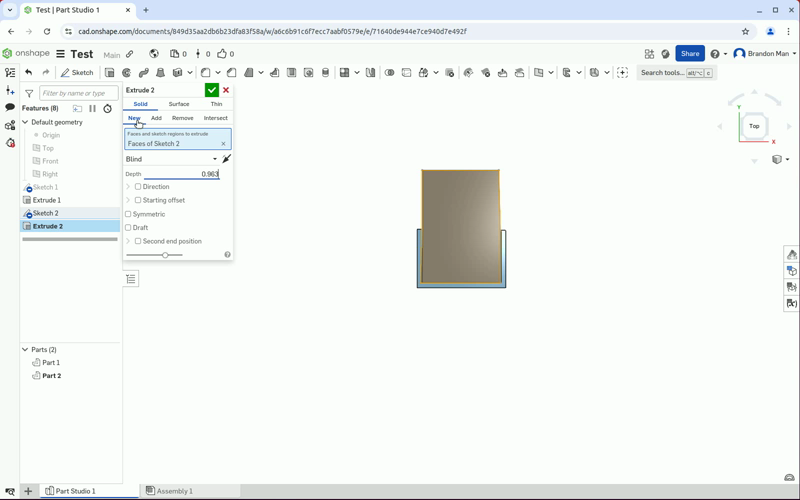
key(enter)
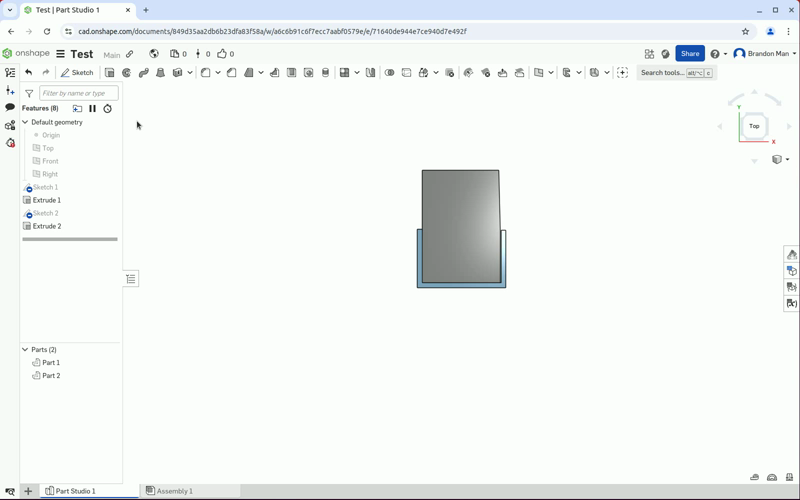
key(shift+h)
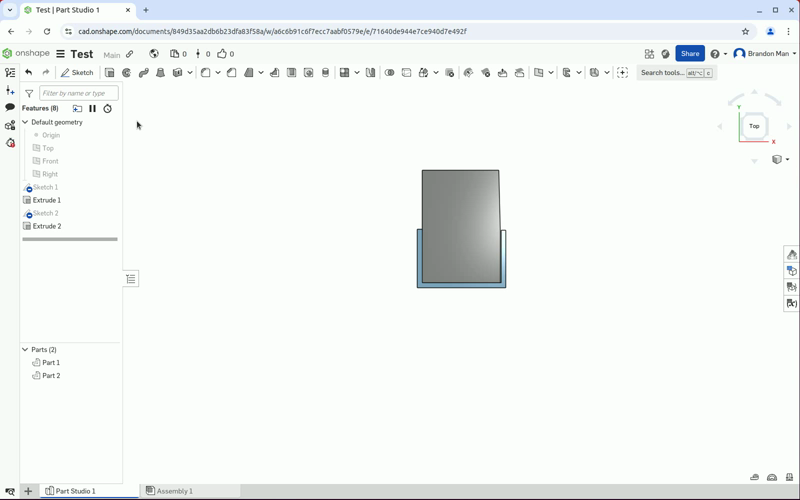
key(shift+h)
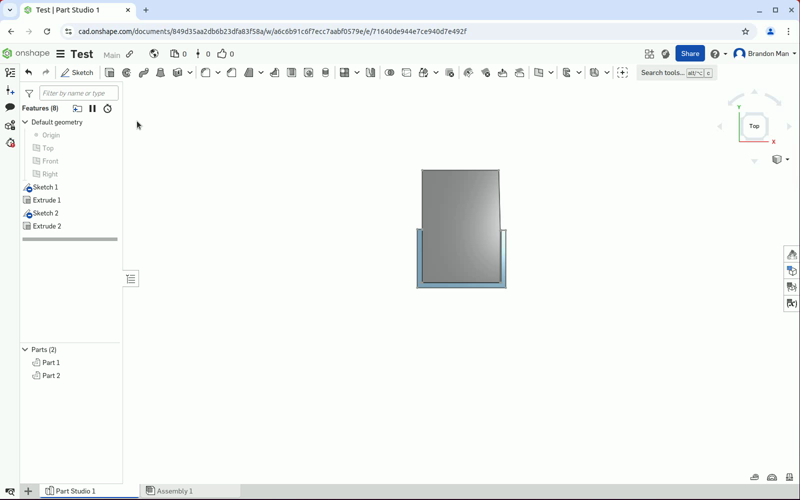
key(shift+7)
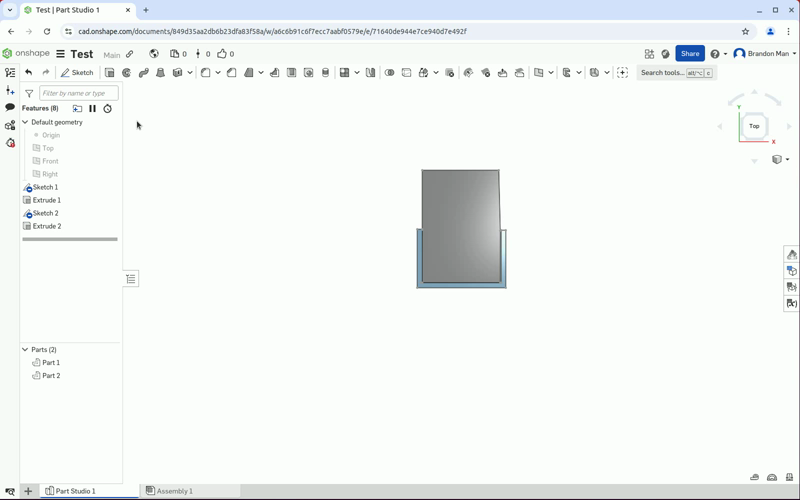
key(up, 3)
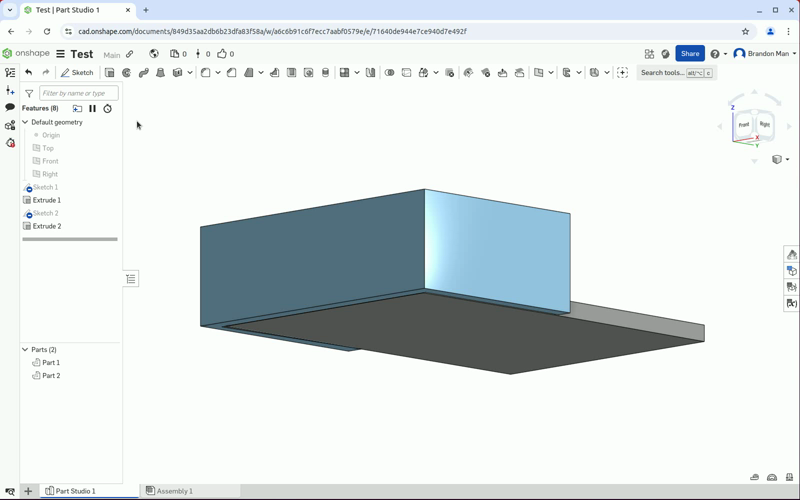
key(left, 3)
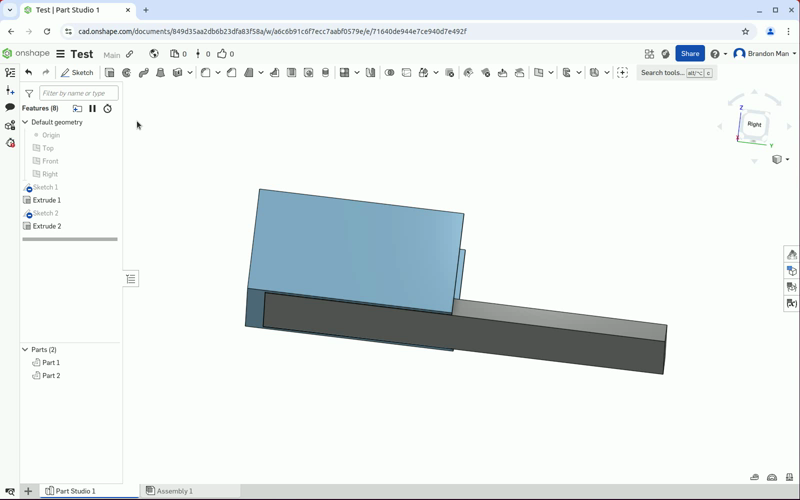
key(right, 3)
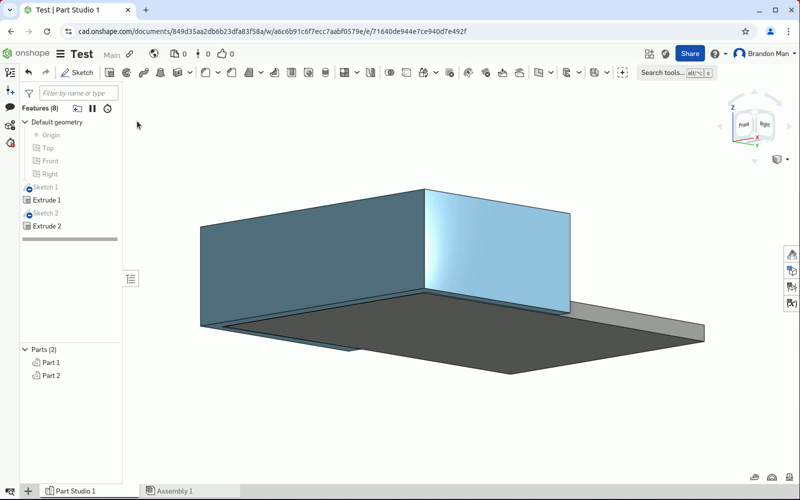
key(down, 3)
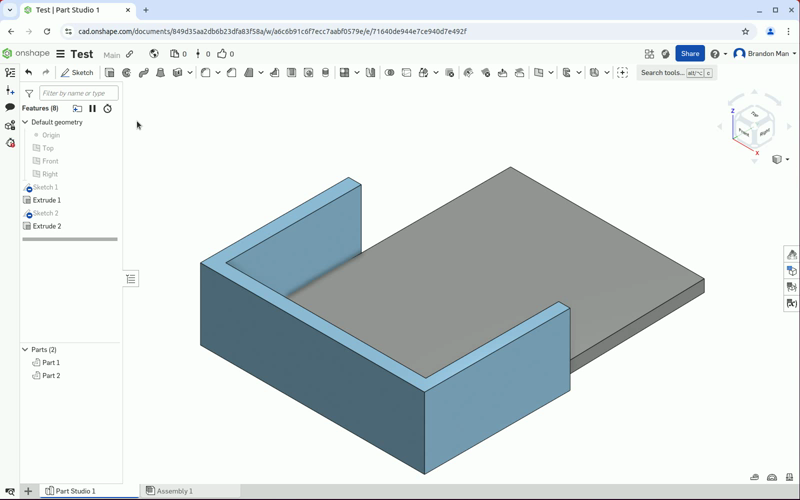
mouse_move(73, 189)
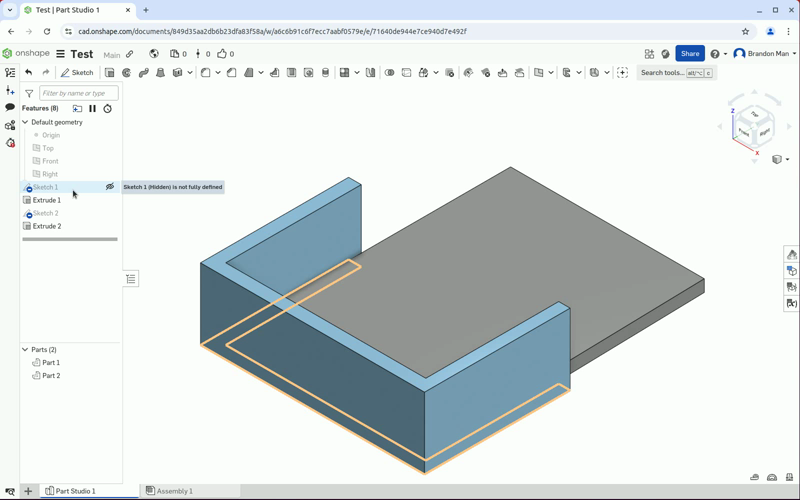
click(73, 189)